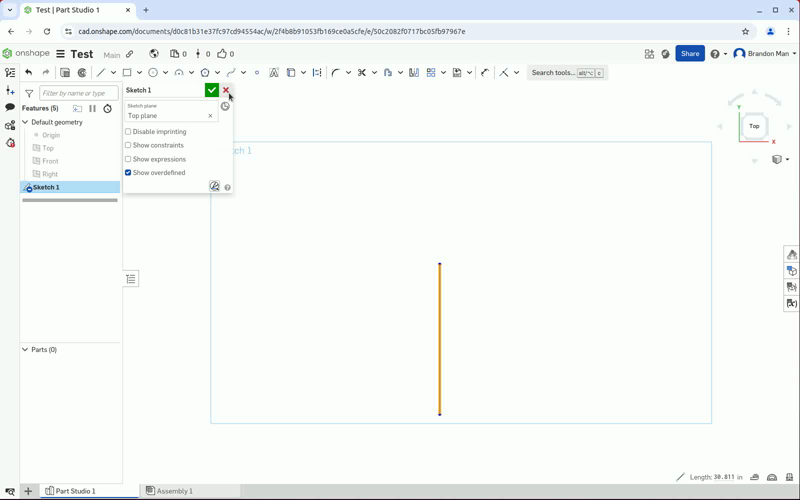
key(shift+h)
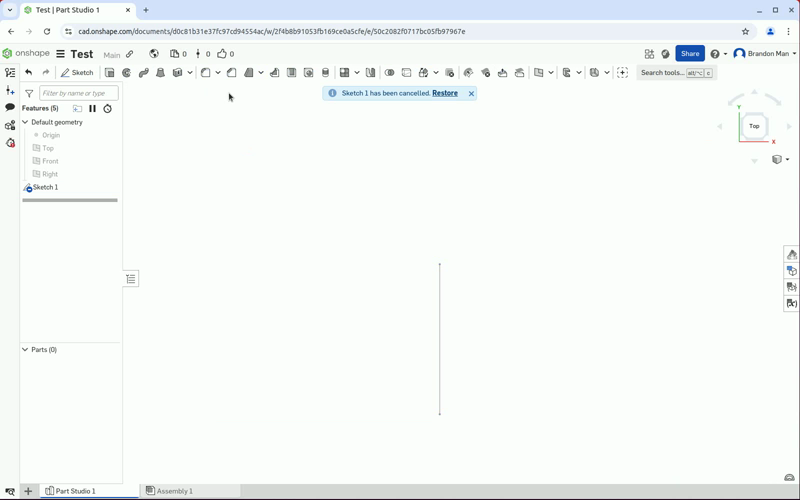
key(shift+s)
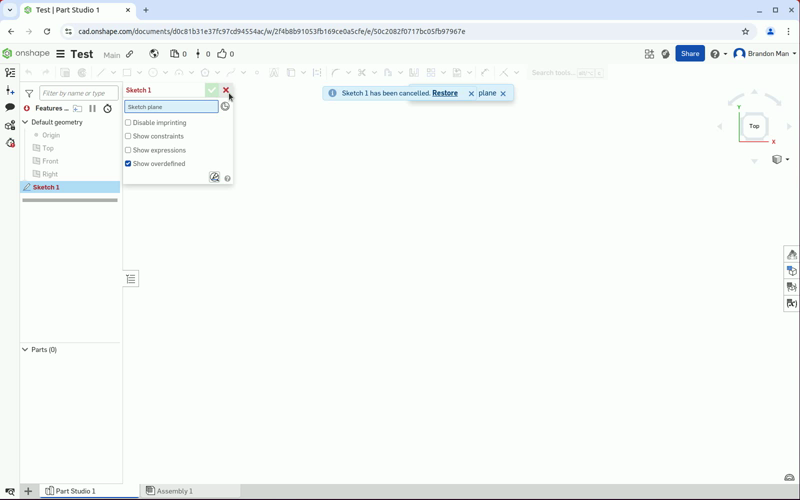
mouse_move(73, 150)
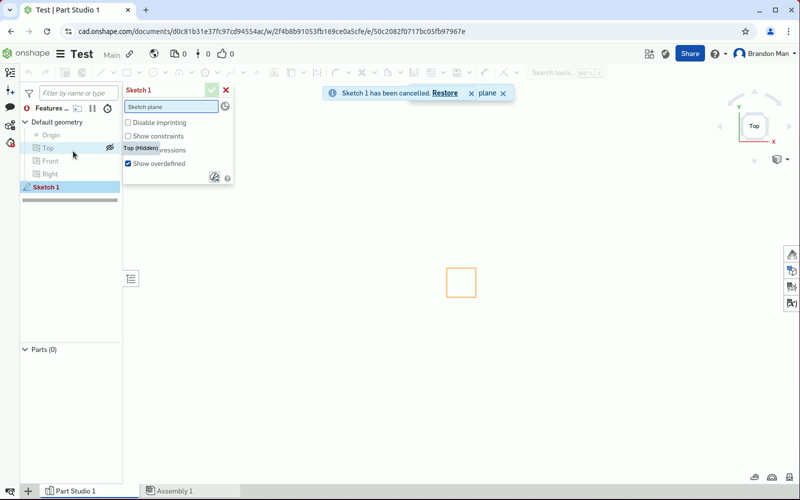
click(73, 150)
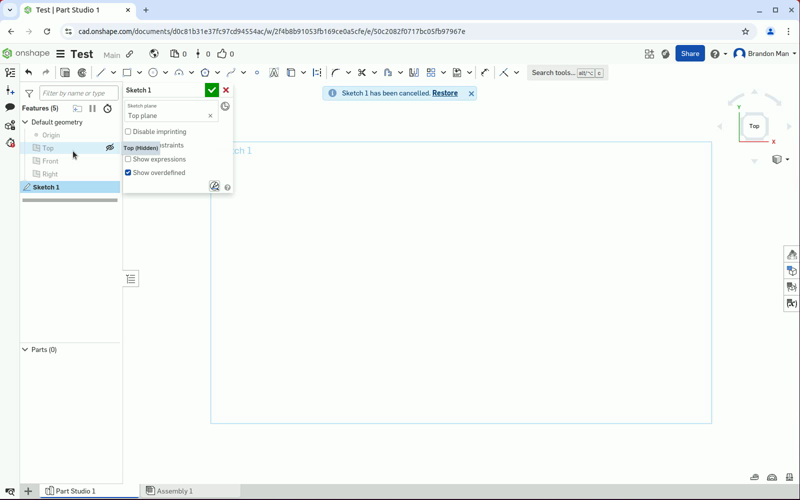
mouse_move(73, 352)
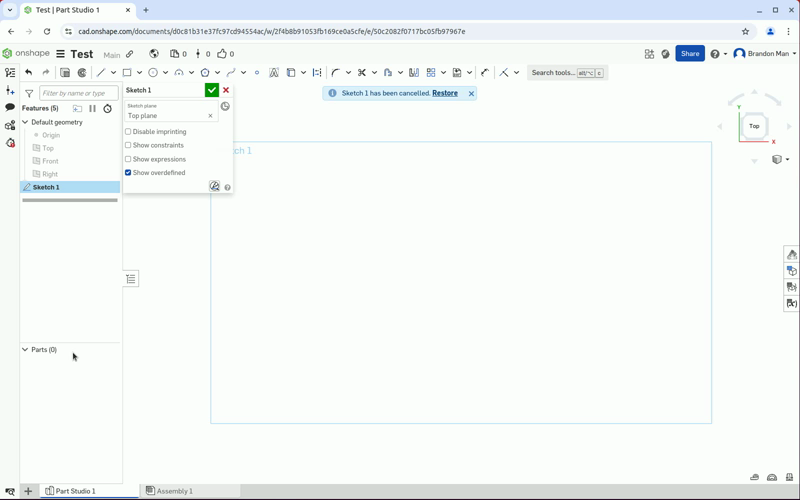
key(y)
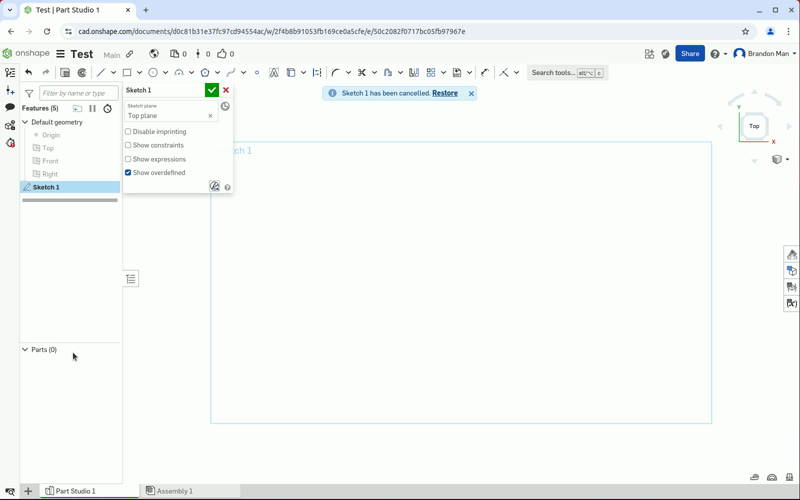
key(l)
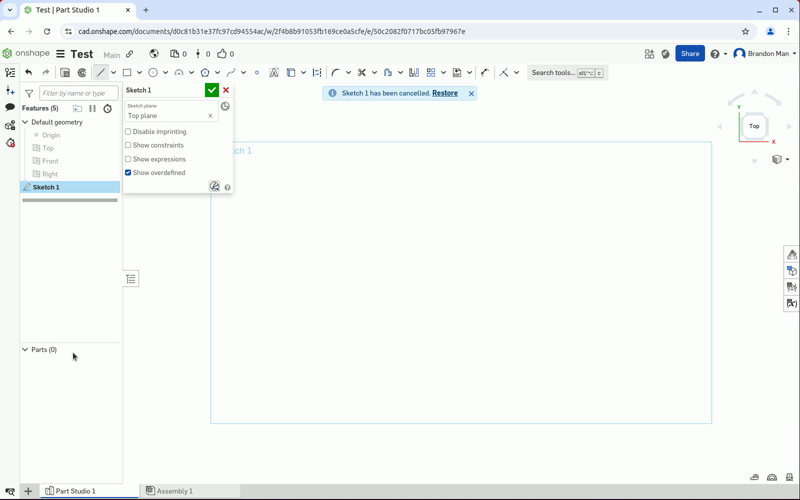
key_down(shift)
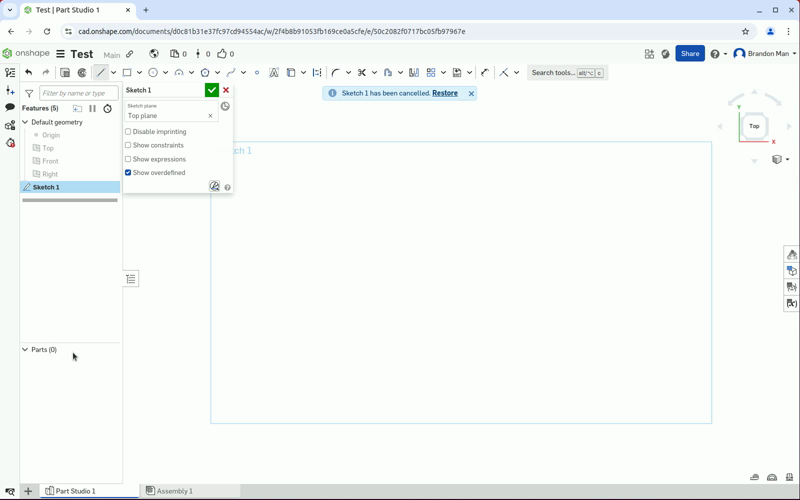
mouse_move(444, 286)
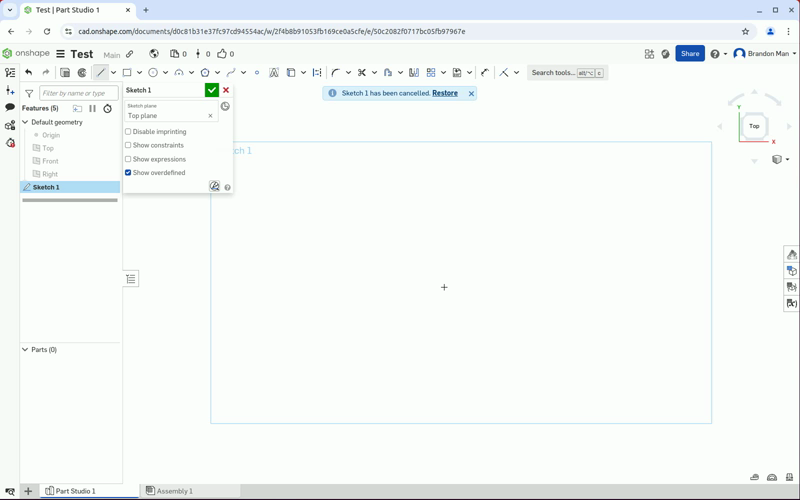
click(444, 286)
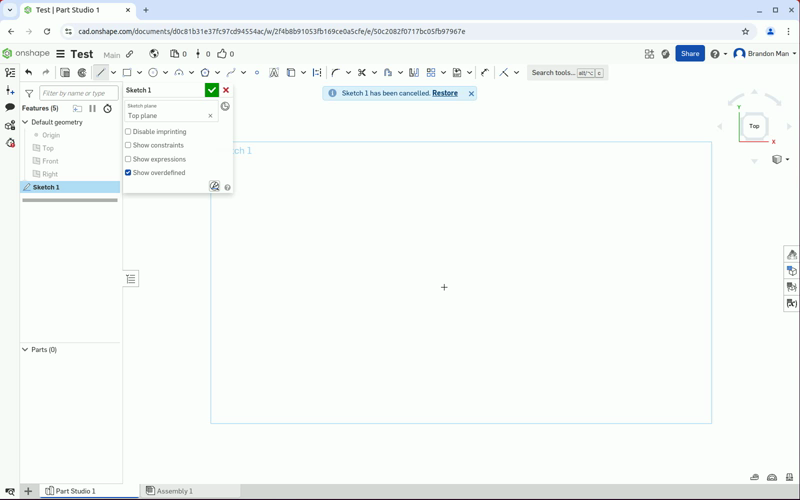
key_up(shift)
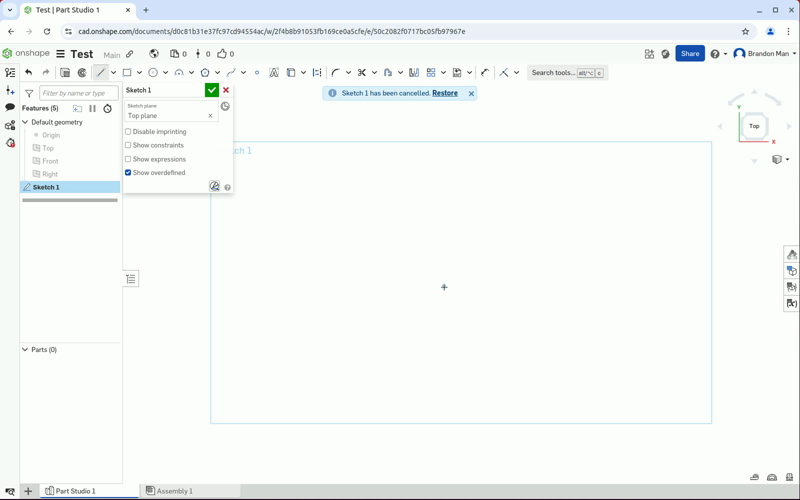
key_down(shift)
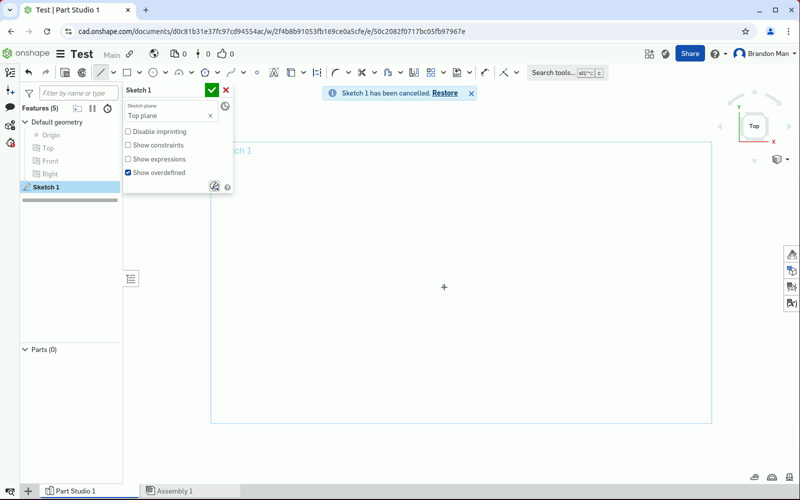
mouse_move(474, 286)
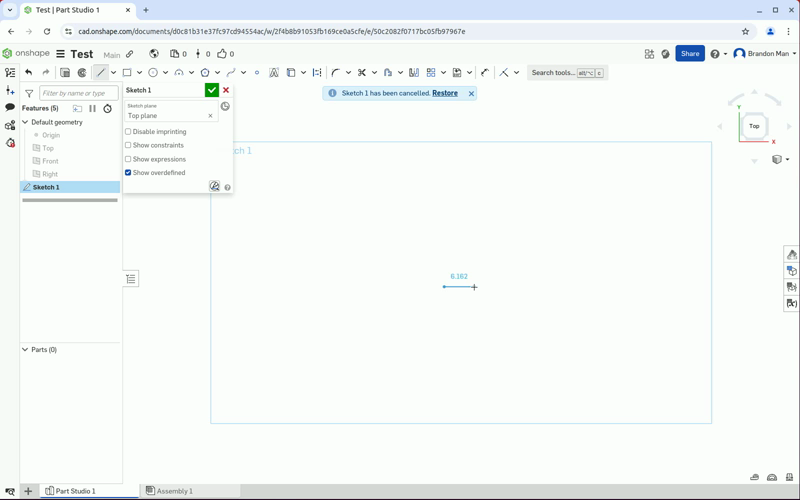
mouse_move(454, 286)
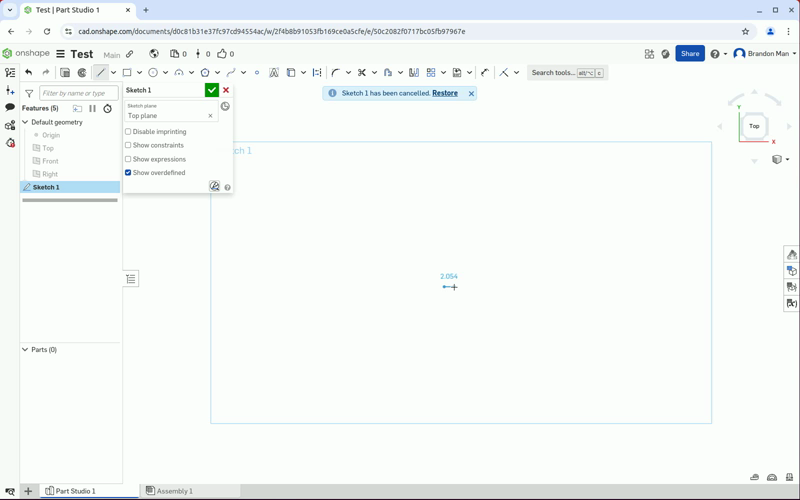
click(454, 286)
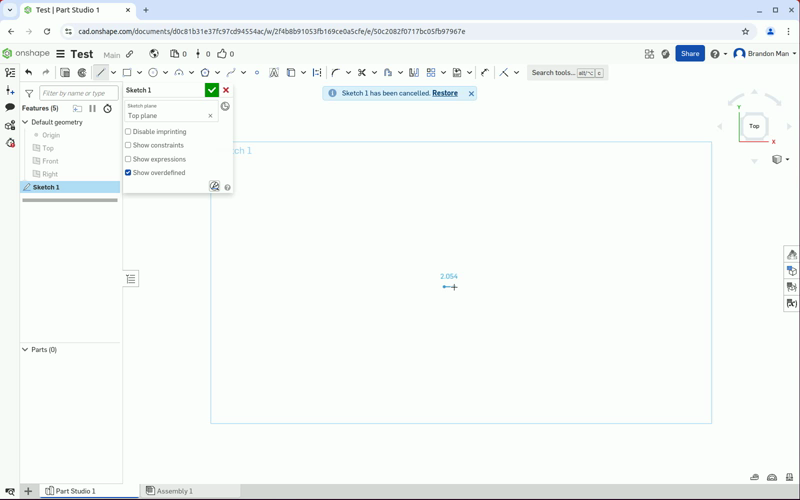
key_up(shift)
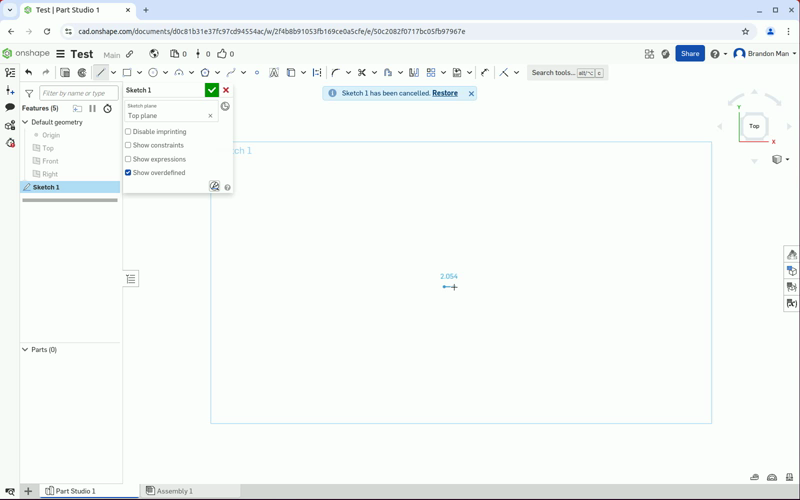
key_down(shift)
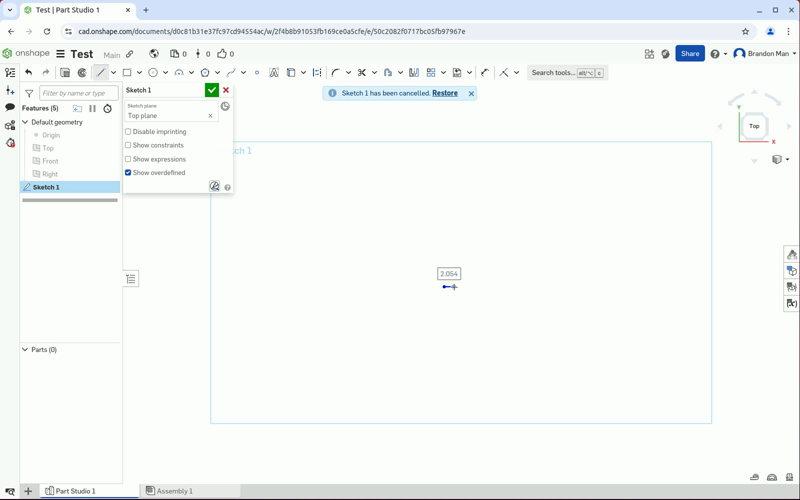
mouse_move(454, 170)
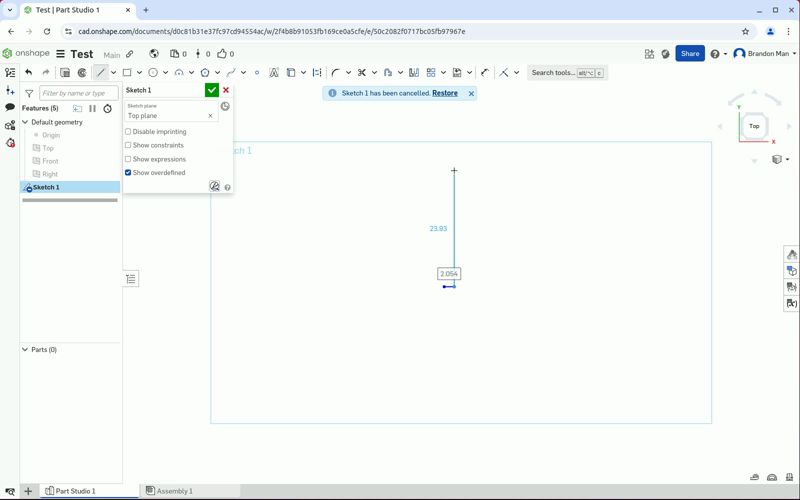
click(454, 170)
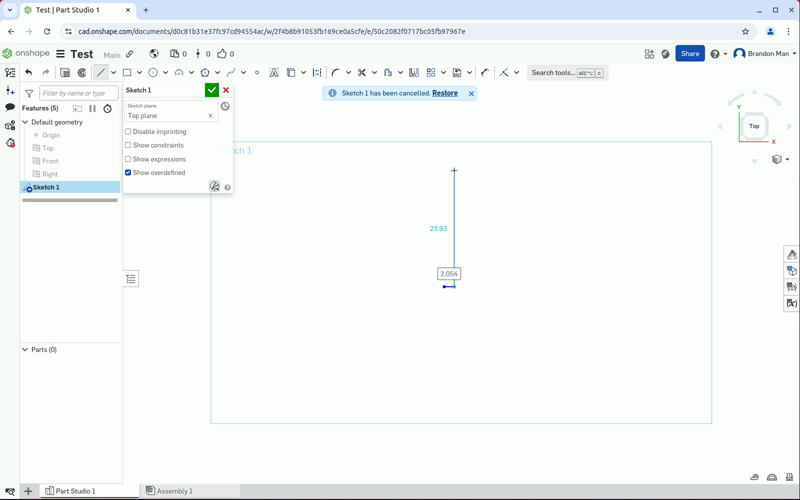
key_up(shift)
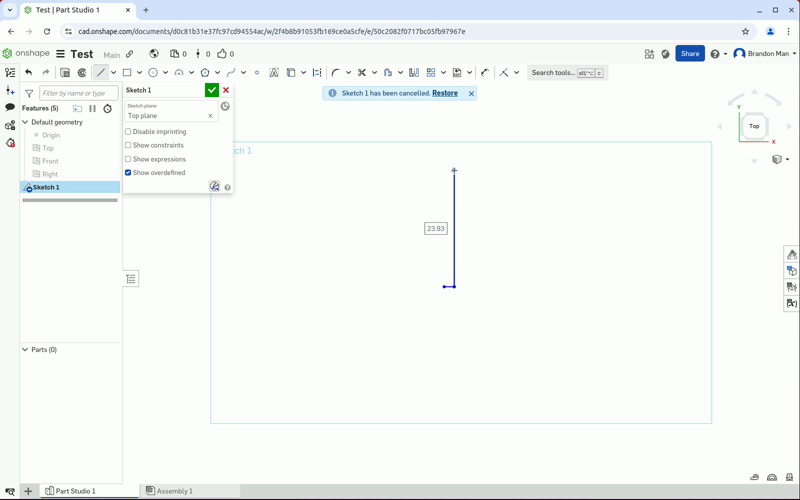
key_down(shift)
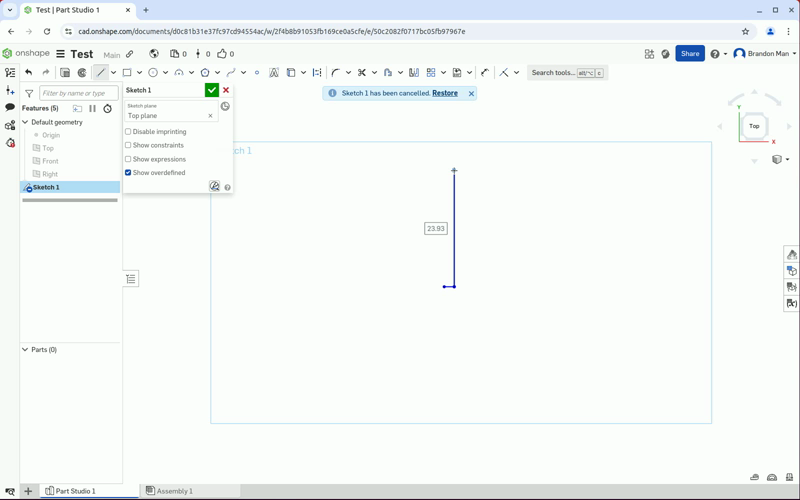
mouse_move(484, 170)
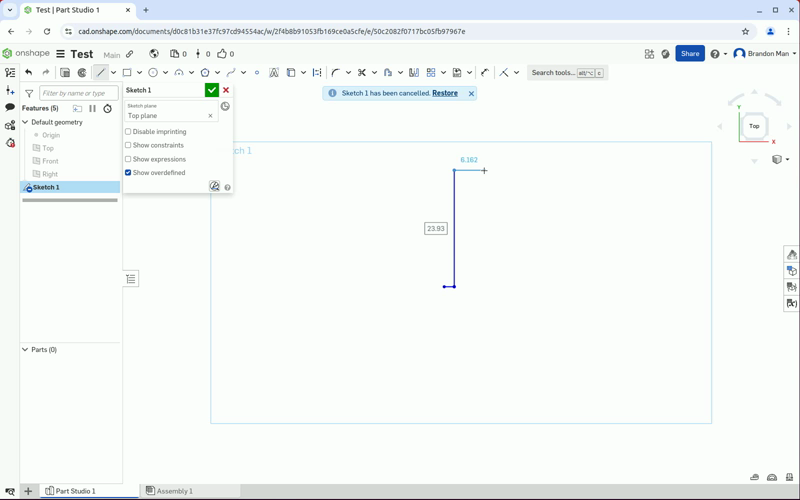
mouse_move(444, 170)
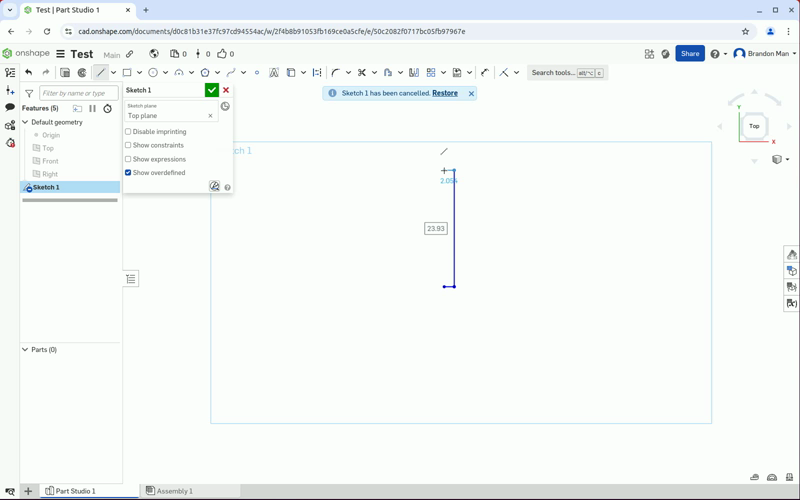
click(444, 170)
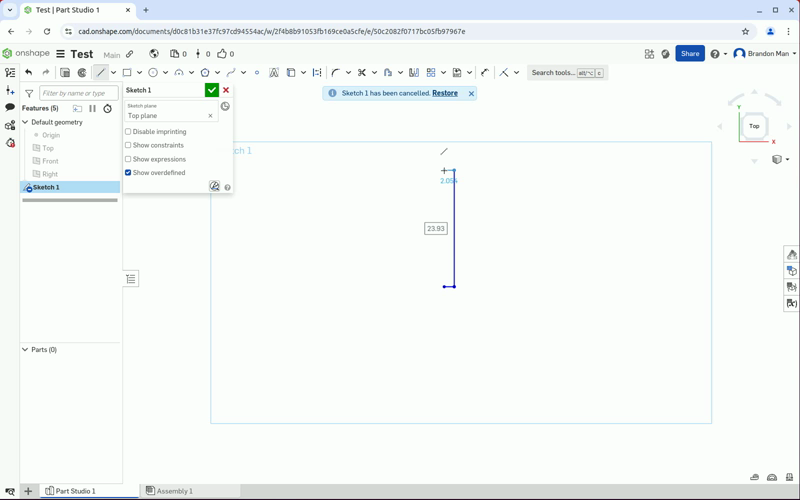
key_up(shift)
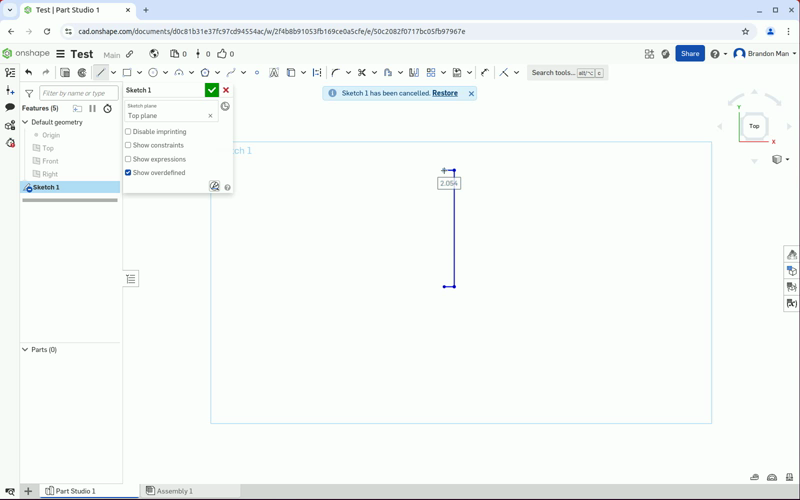
key_down(shift)
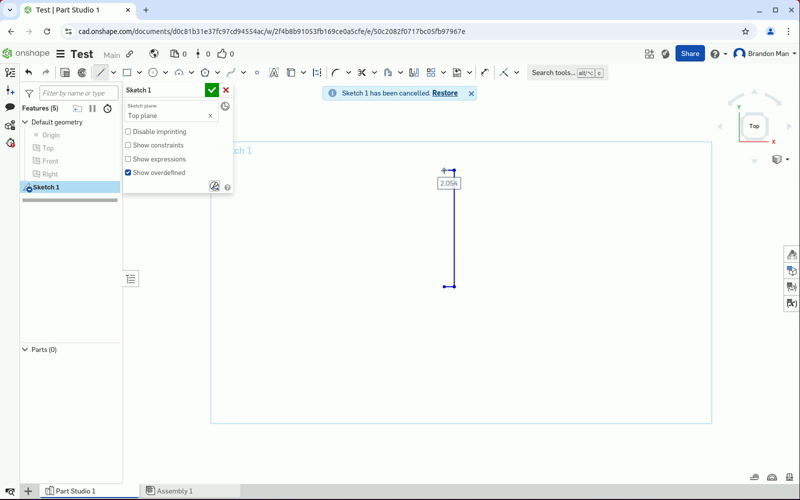
mouse_move(444, 286)
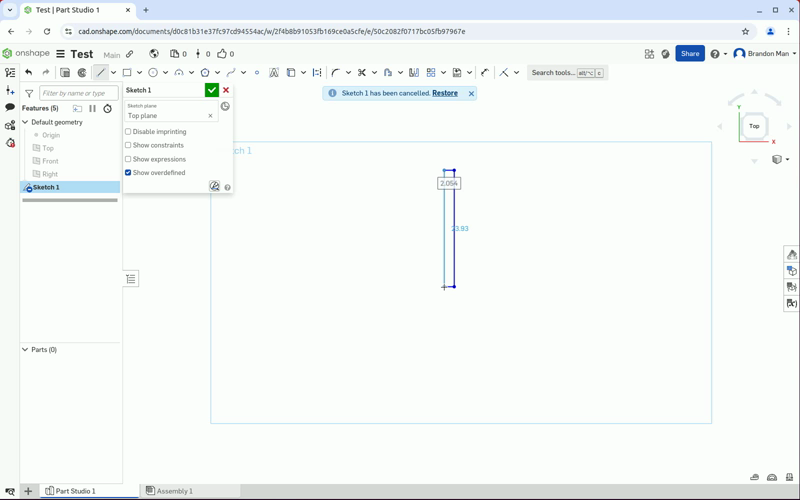
key_up(shift)
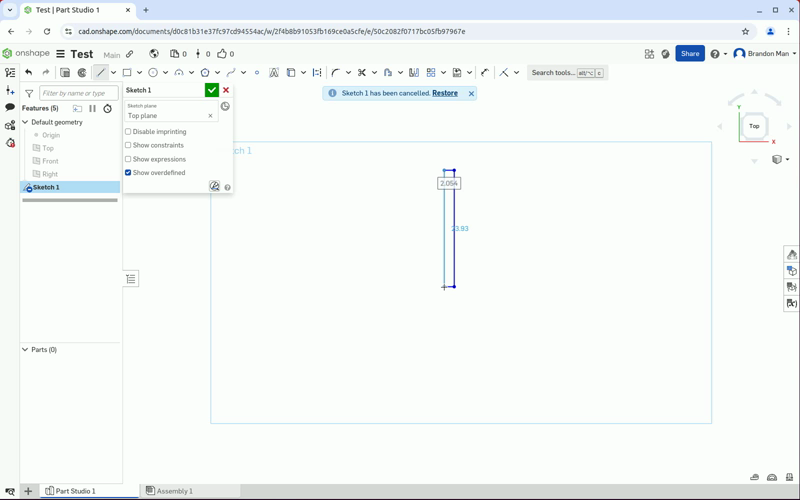
click(444, 286)
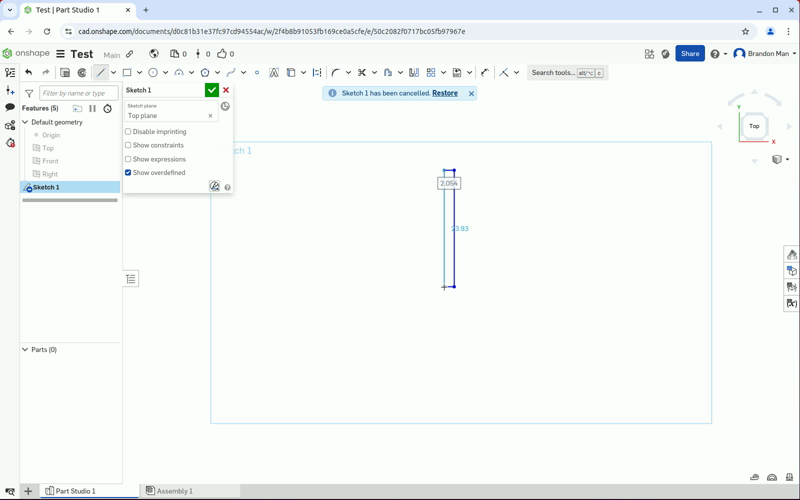
key(esc)
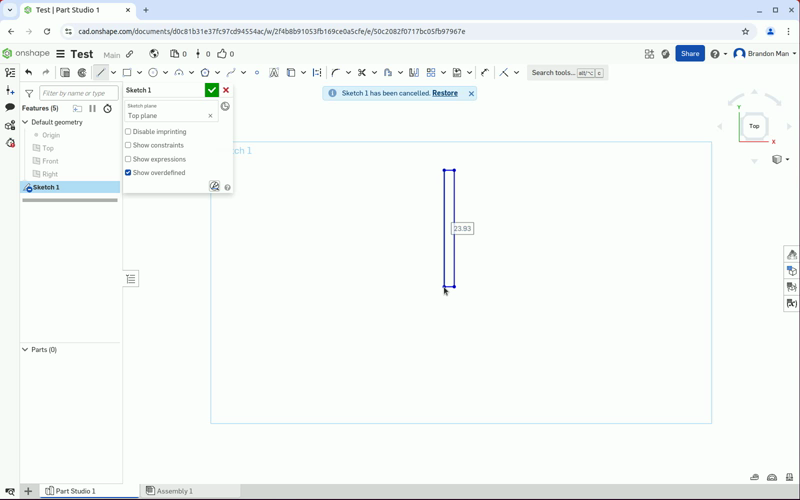
mouse_move(445, 251)
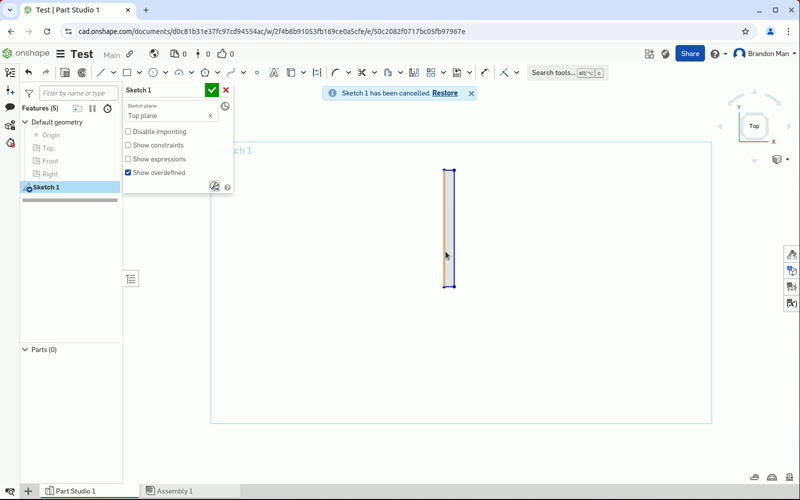
scroll(6)
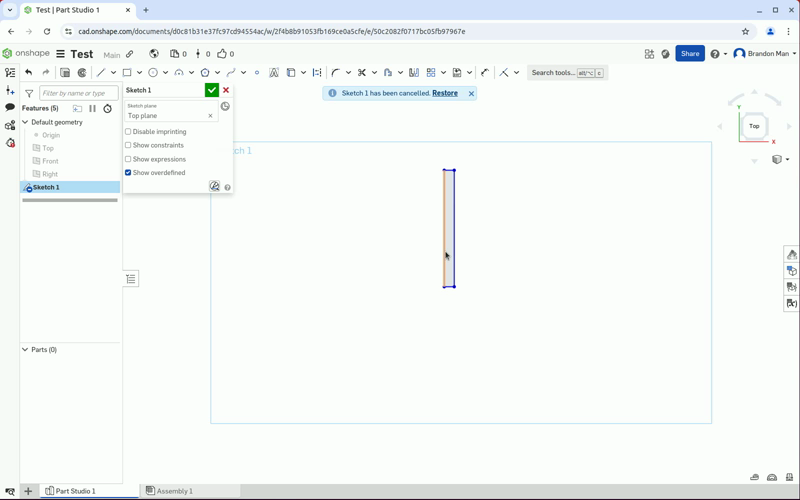
scroll(6)
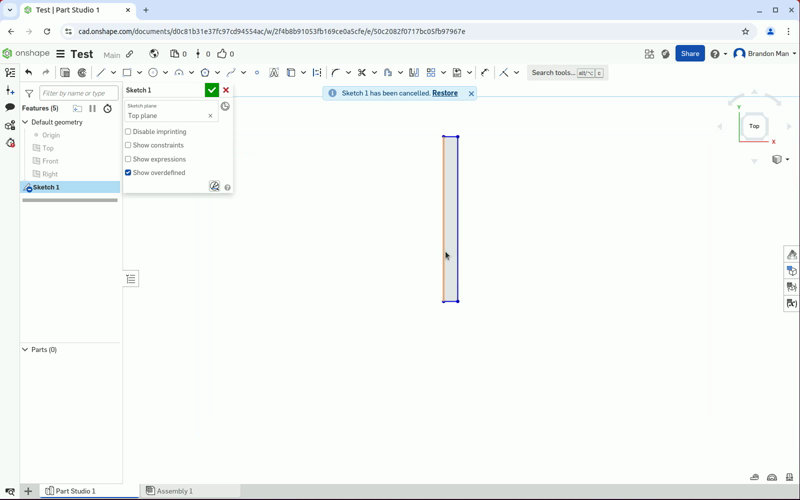
scroll(6)
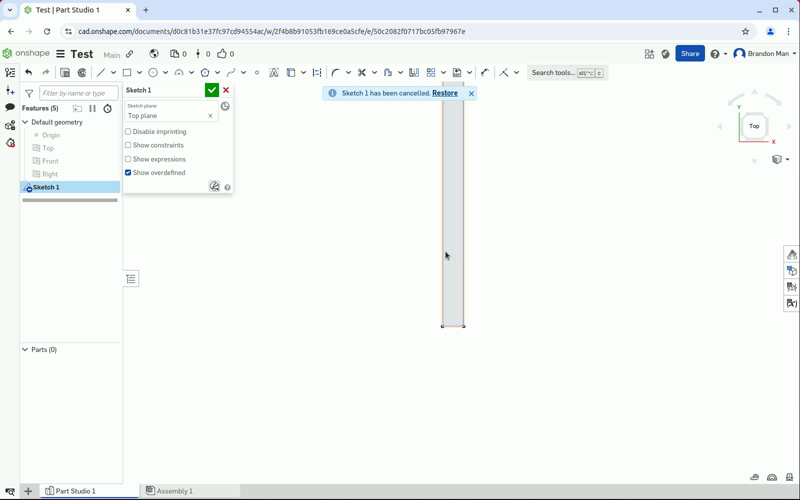
scroll(6)
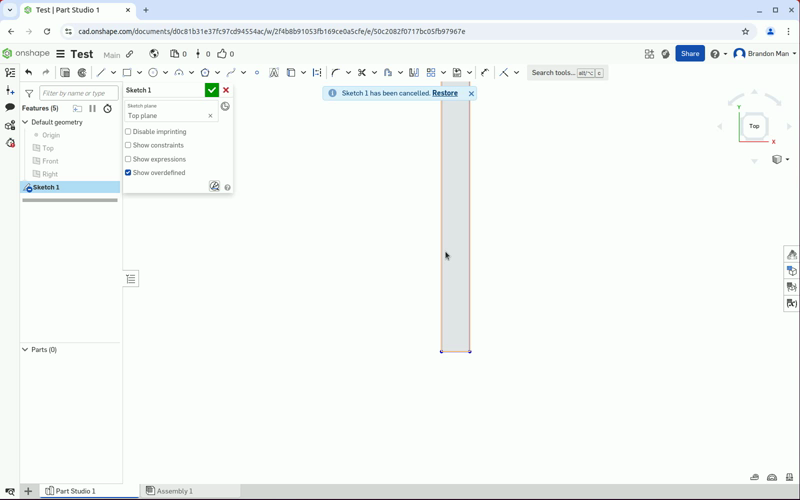
scroll(6)
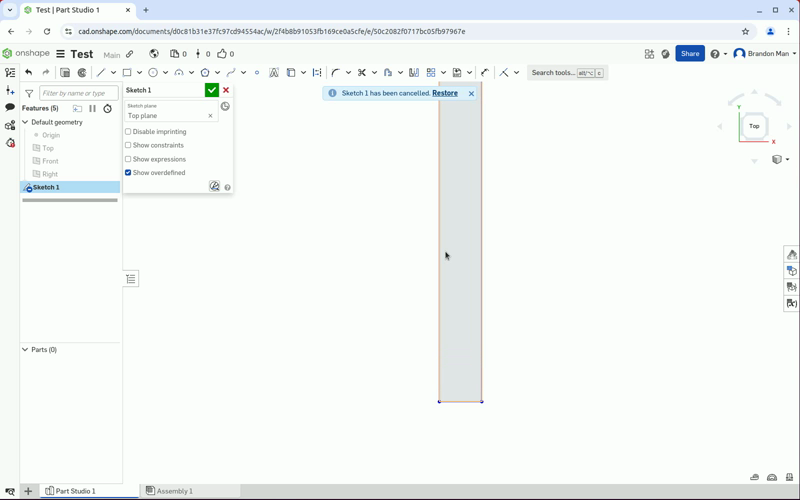
scroll(6)
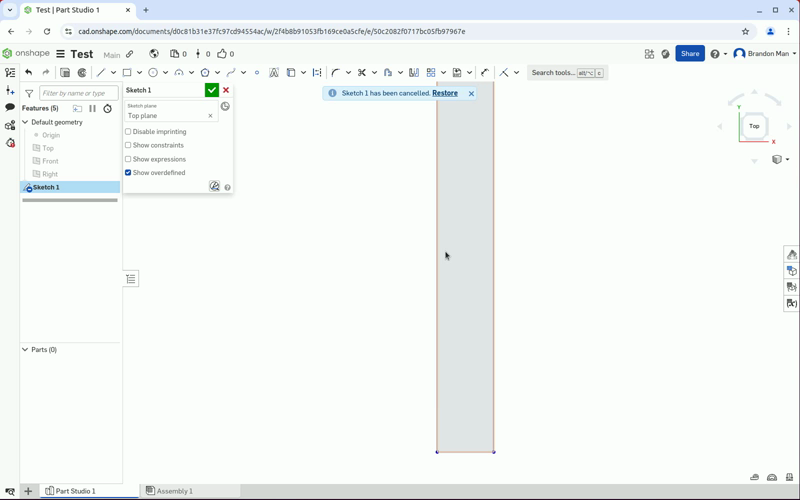
scroll(6)
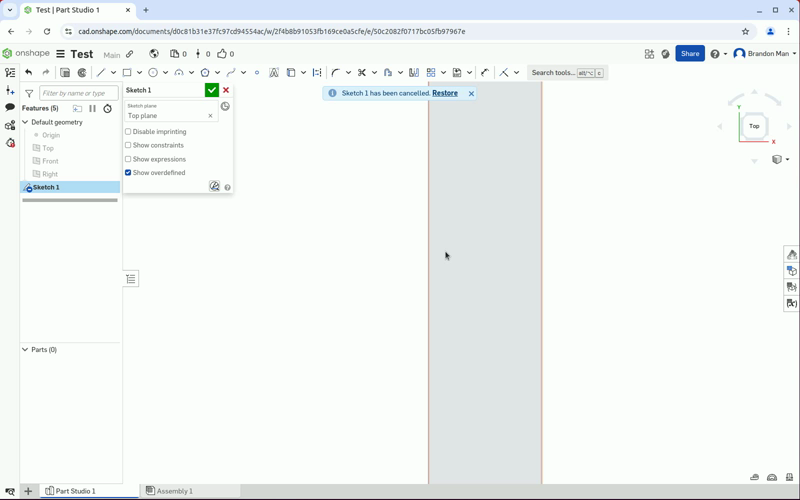
click(445, 251)
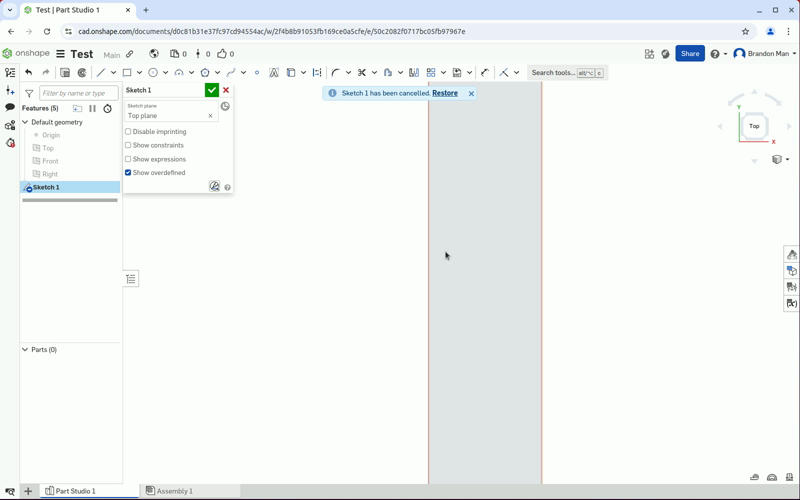
scroll(-6)
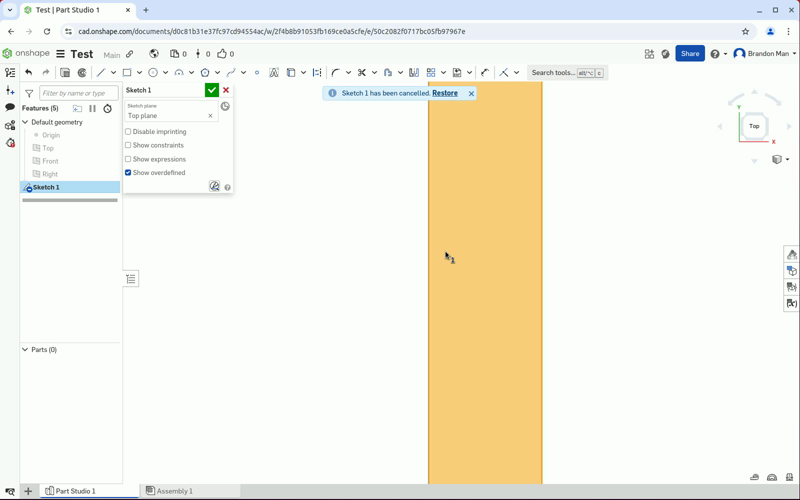
scroll(-6)
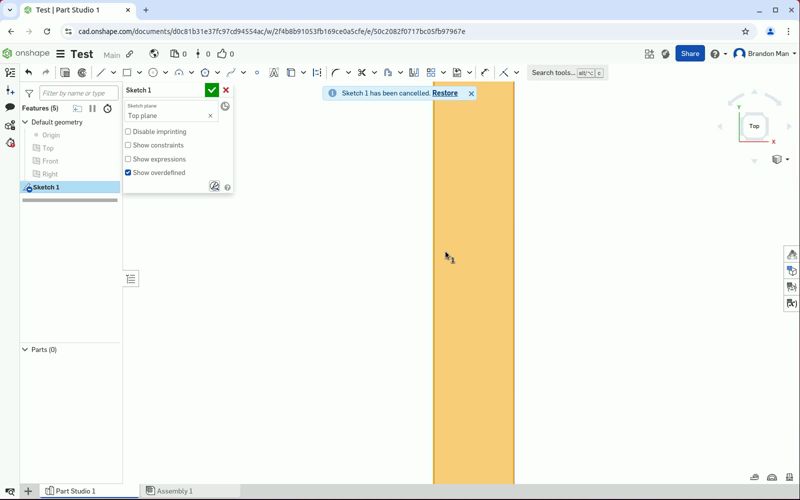
scroll(-6)
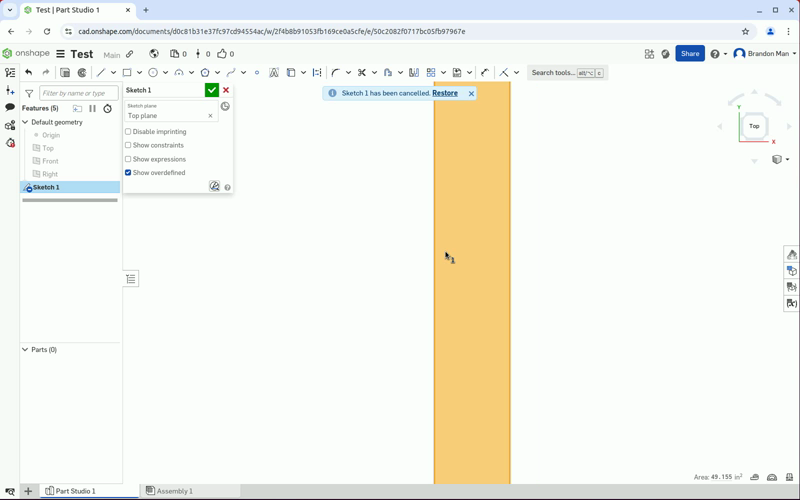
scroll(-6)
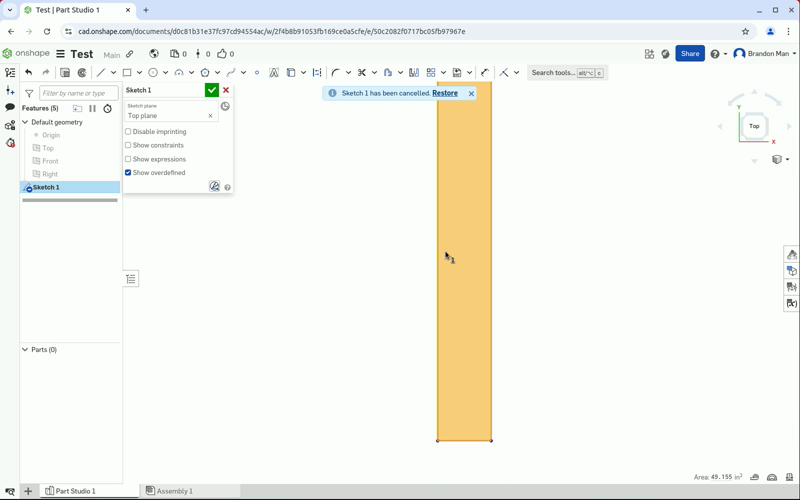
scroll(-6)
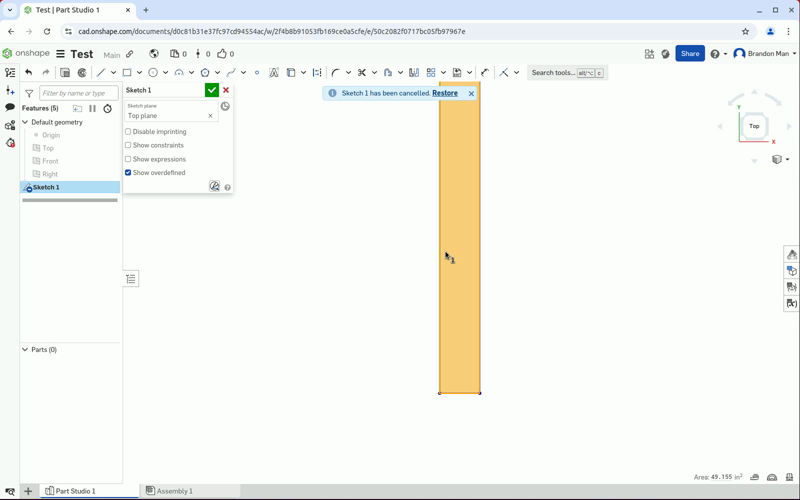
scroll(-6)
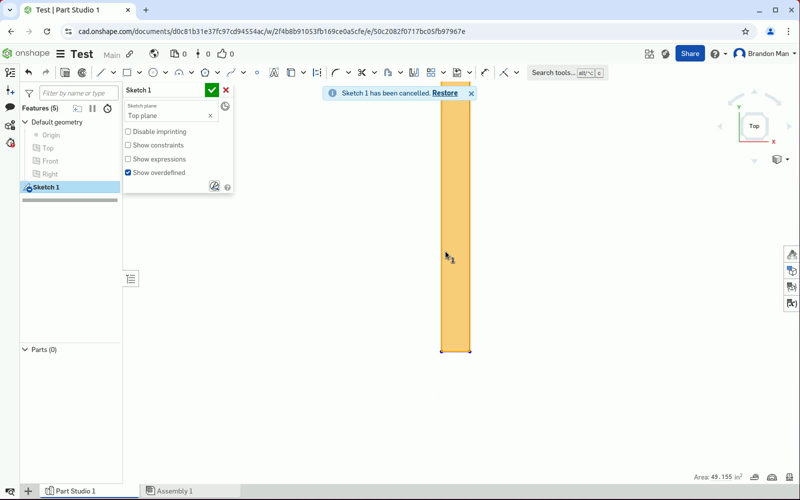
scroll(-6)
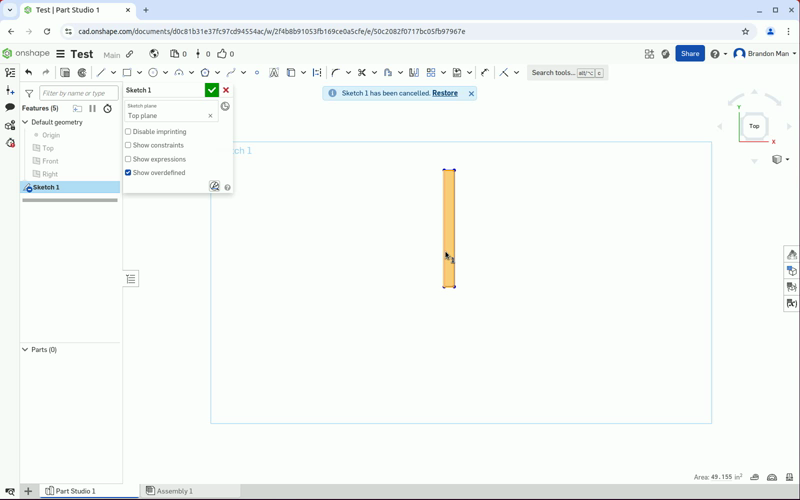
mouse_move(73, 352)
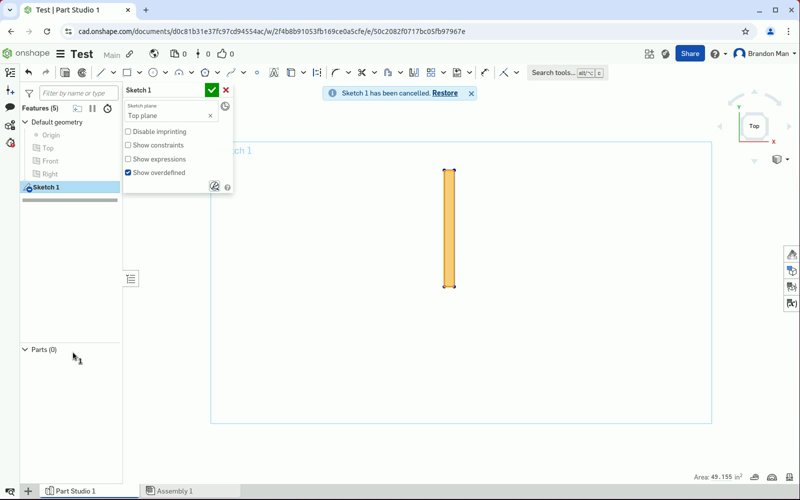
key(shift+y)
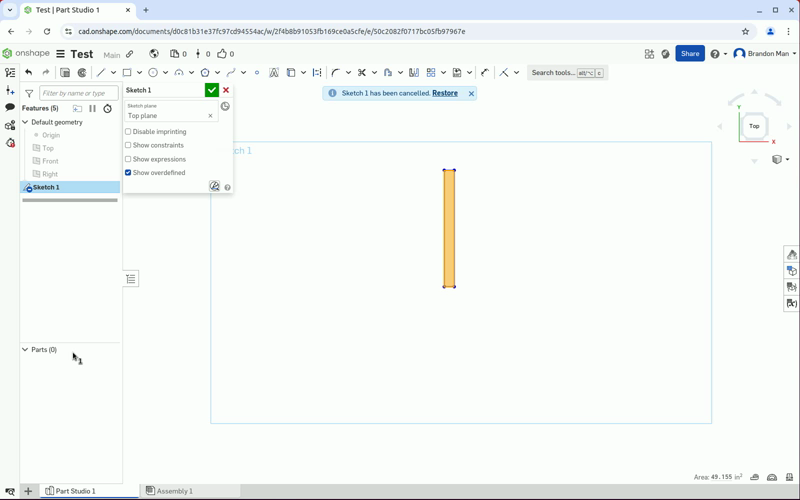
key(shift+e)
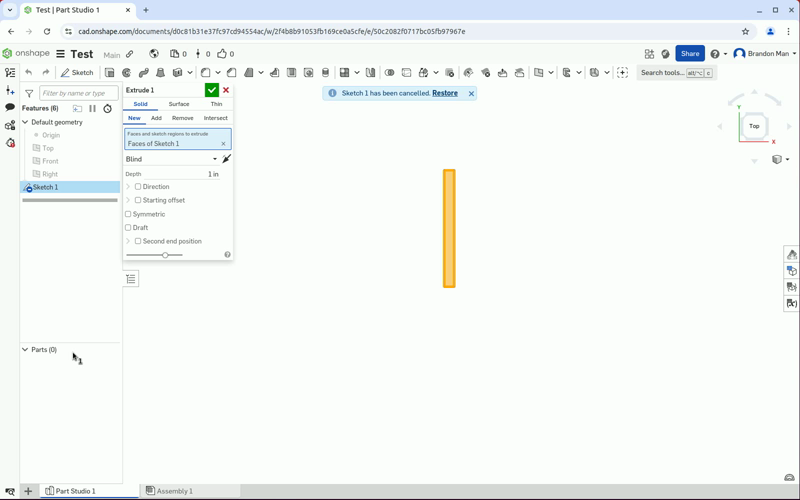
mouse_move(143, 106)
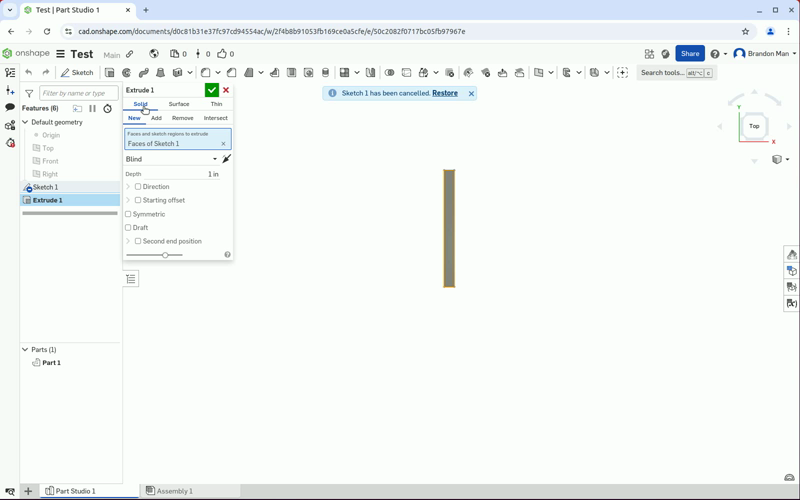
click(143, 106)
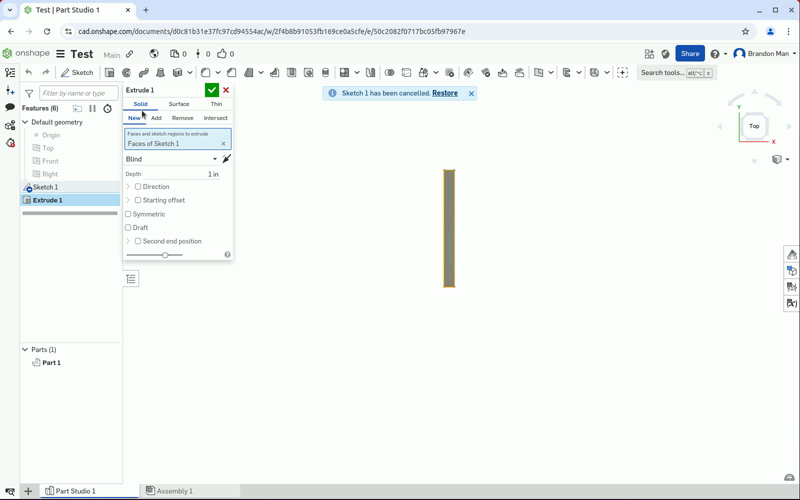
mouse_move(137, 120)
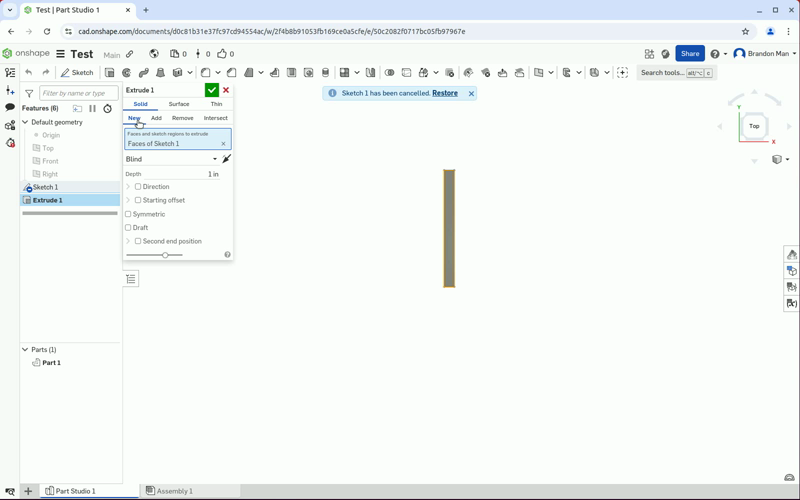
click(137, 120)
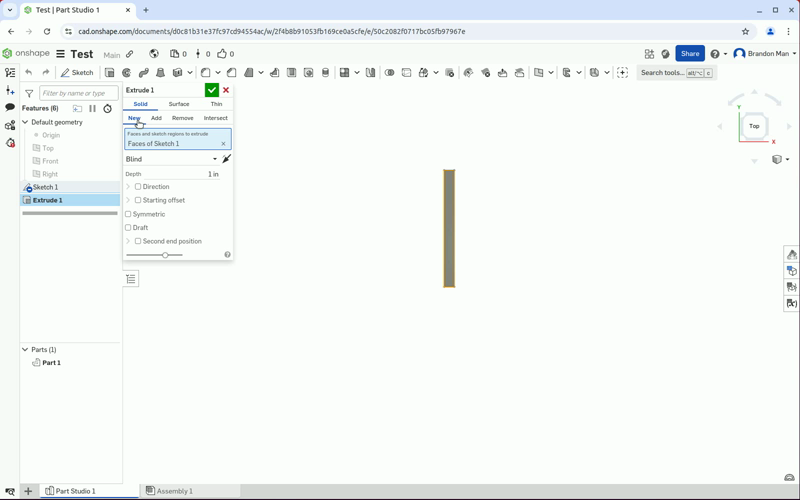
key(tab, 4)
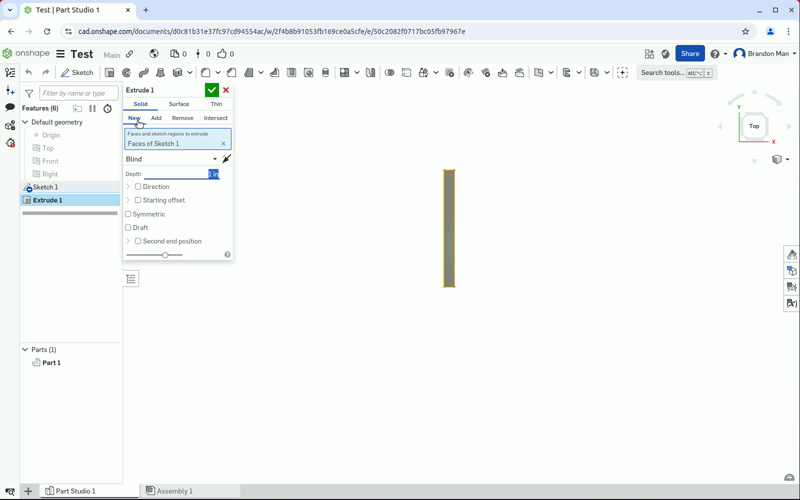
text(1.926)
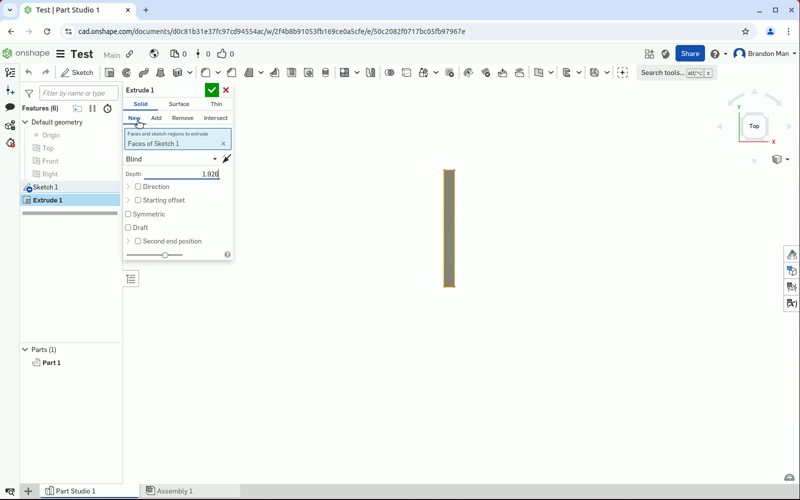
key(enter)
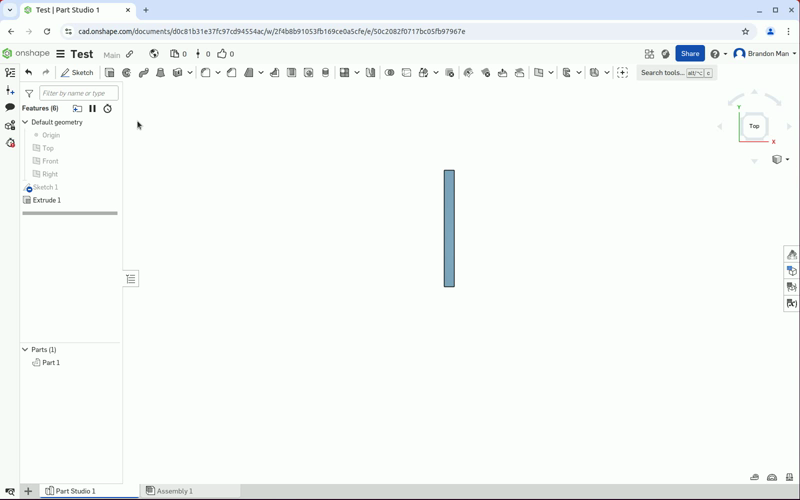
key(shift+h)
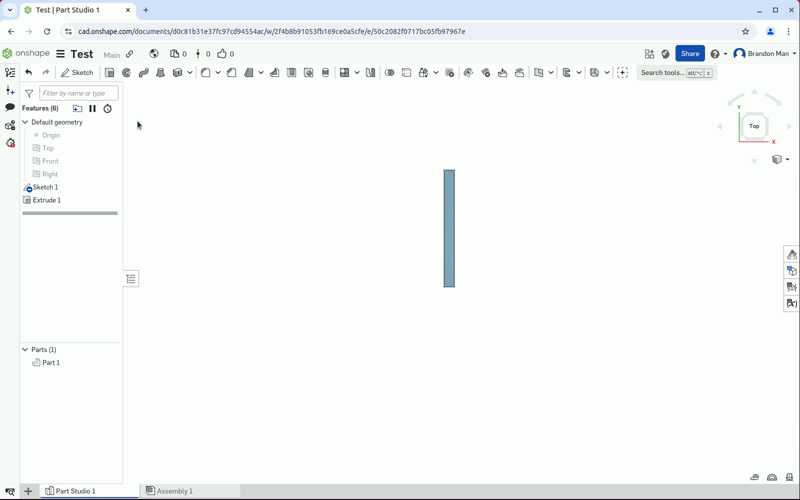
key(shift+h)
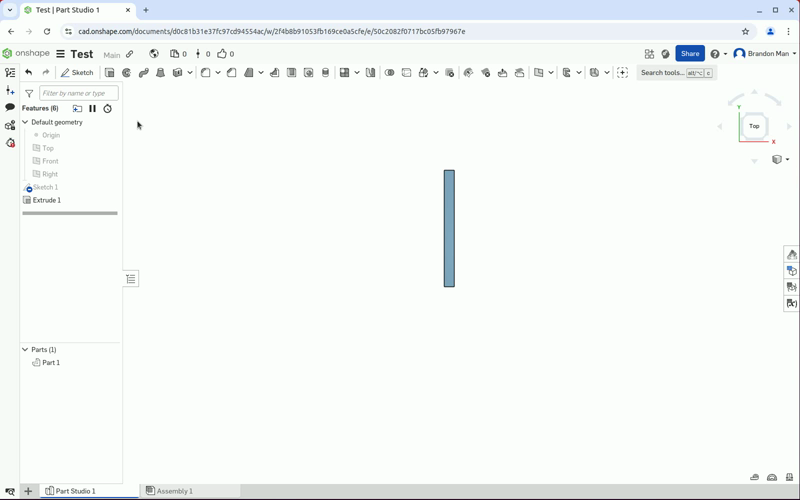
mouse_move(73, 189)
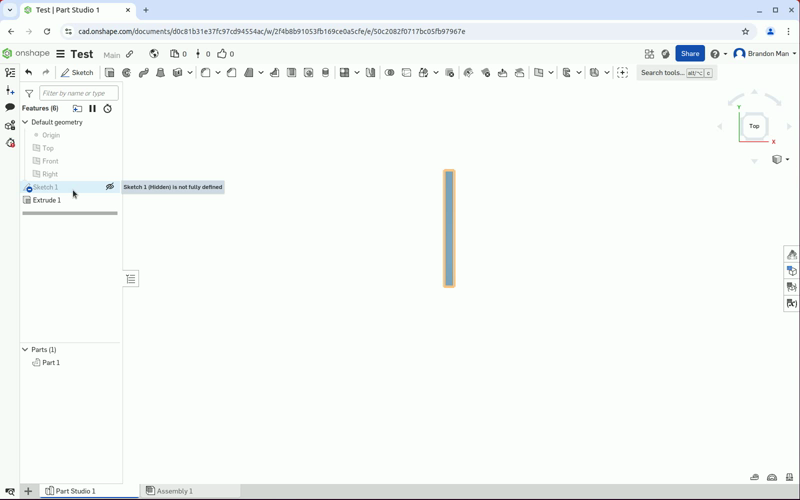
click(73, 189)
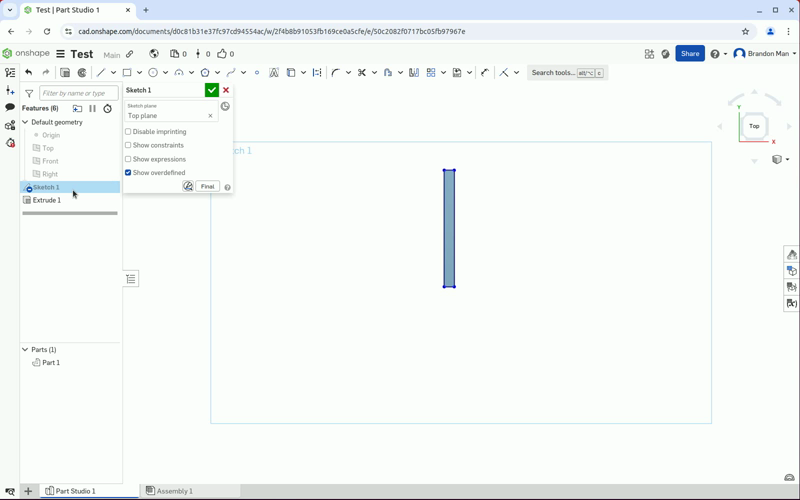
mouse_move(229, 92)
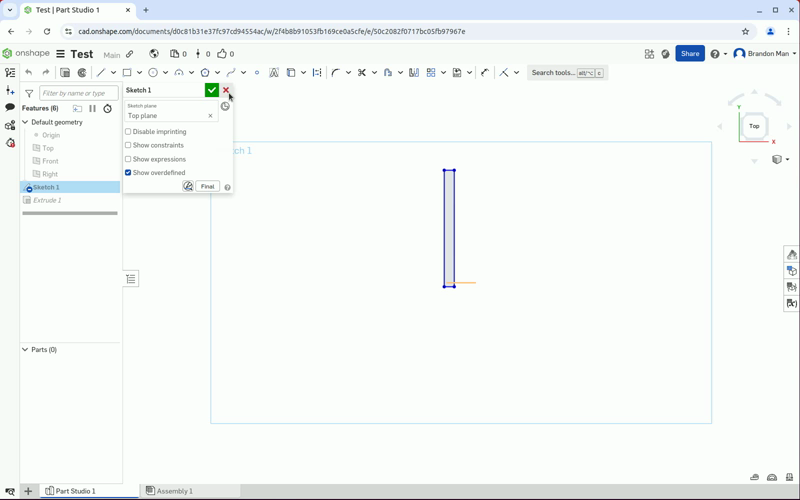
click(229, 92)
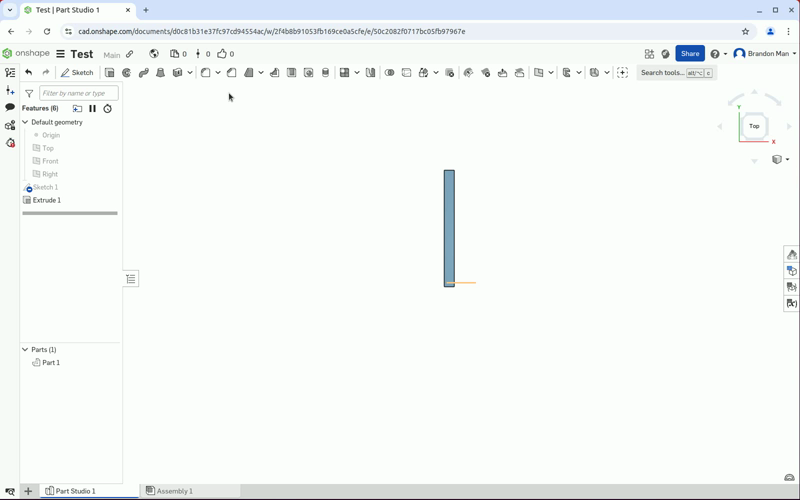
mouse_move(541, 75)
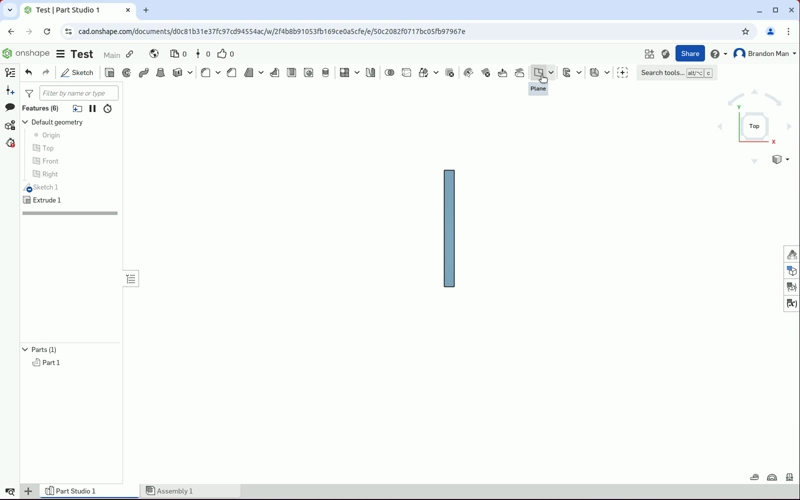
click(541, 75)
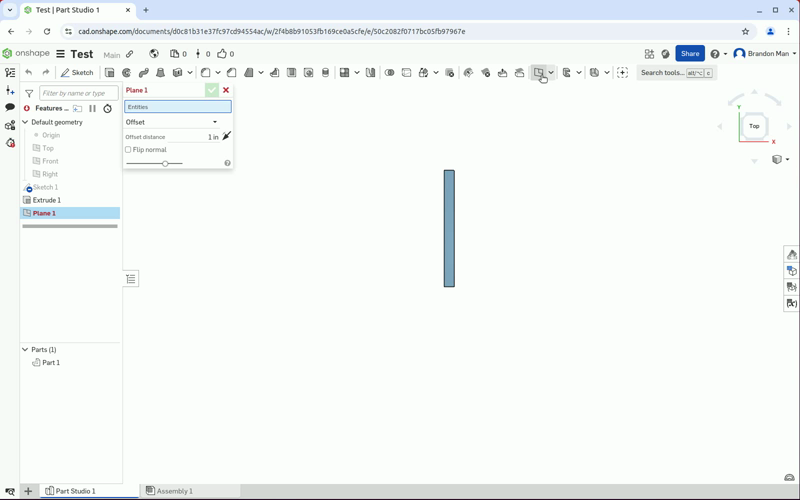
mouse_move(73, 150)
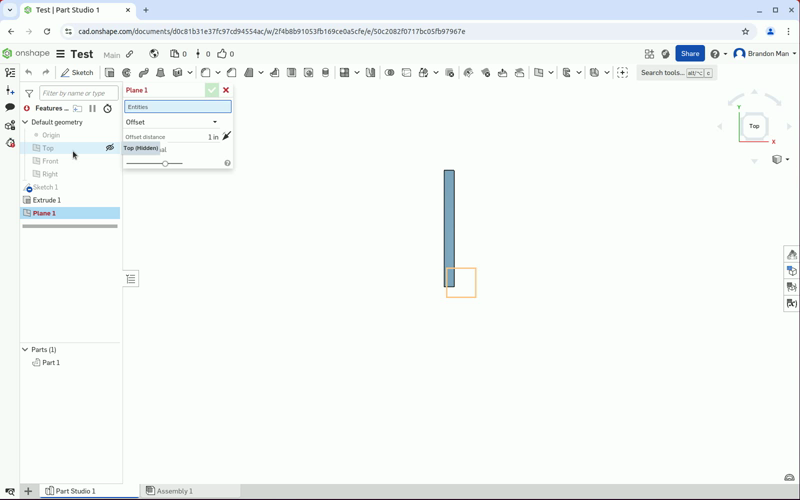
click(73, 150)
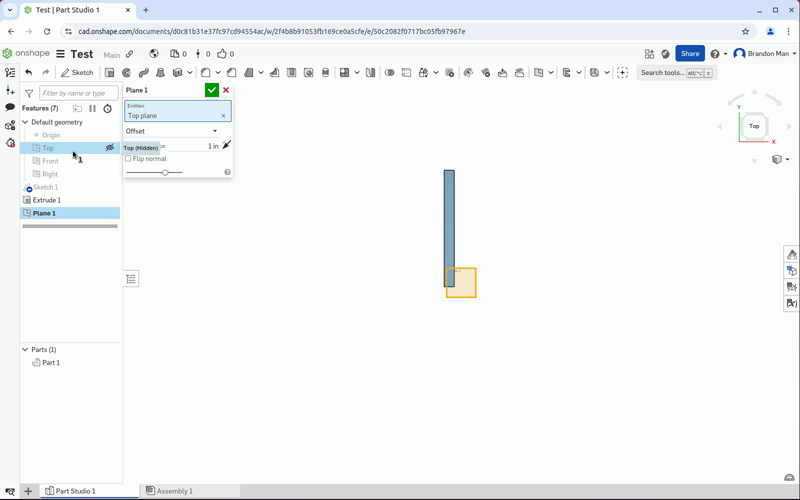
key(tab, 2)
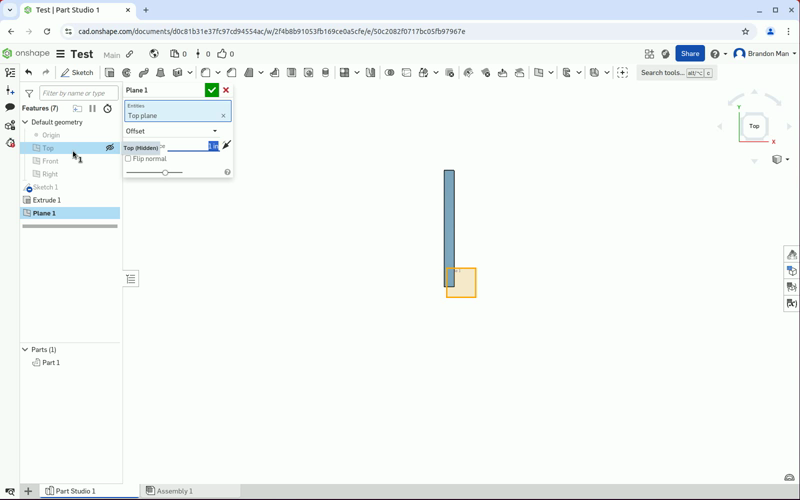
text(1.91)
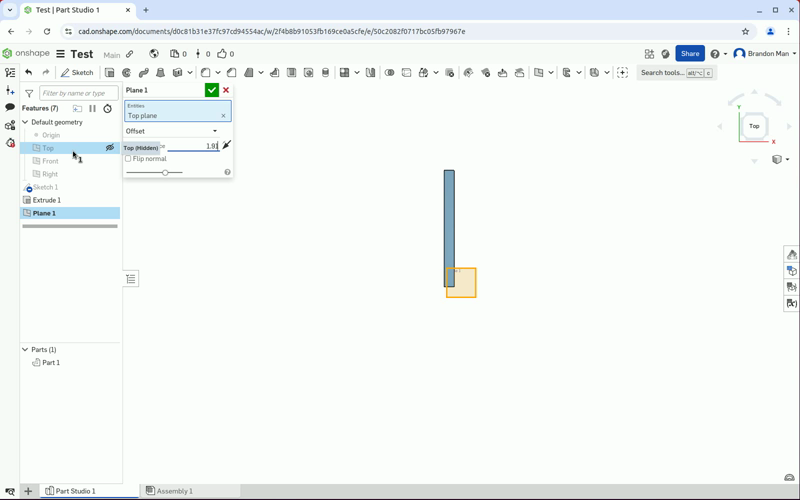
key(enter, 2)
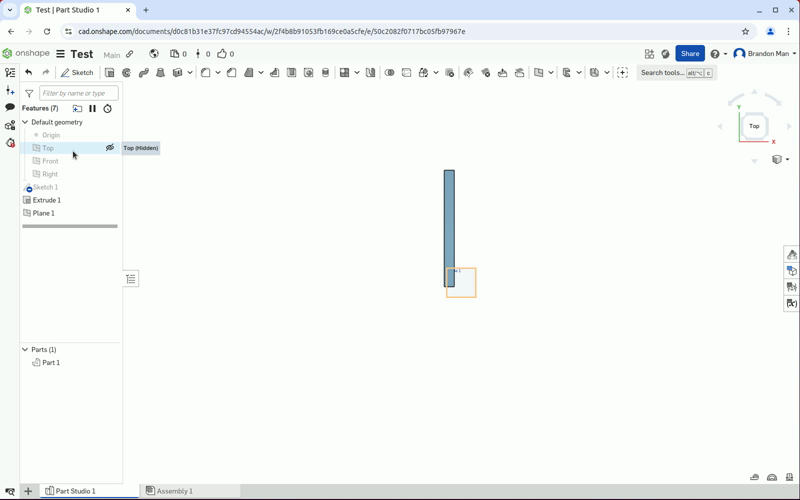
key(shift+s)
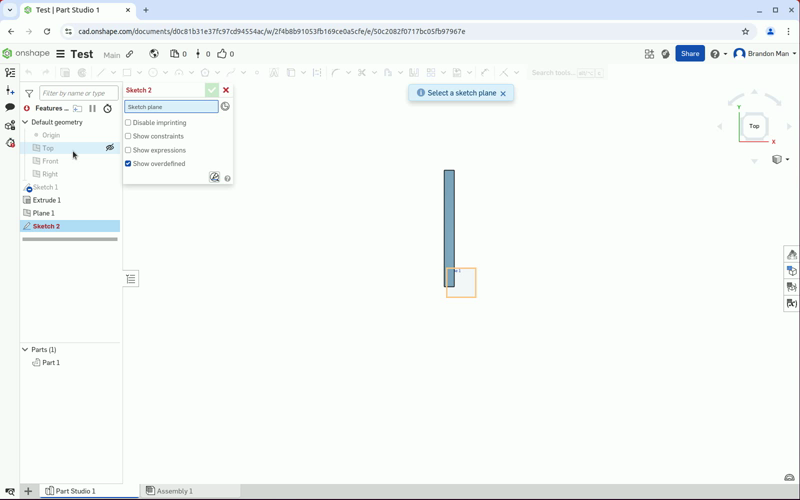
mouse_move(73, 215)
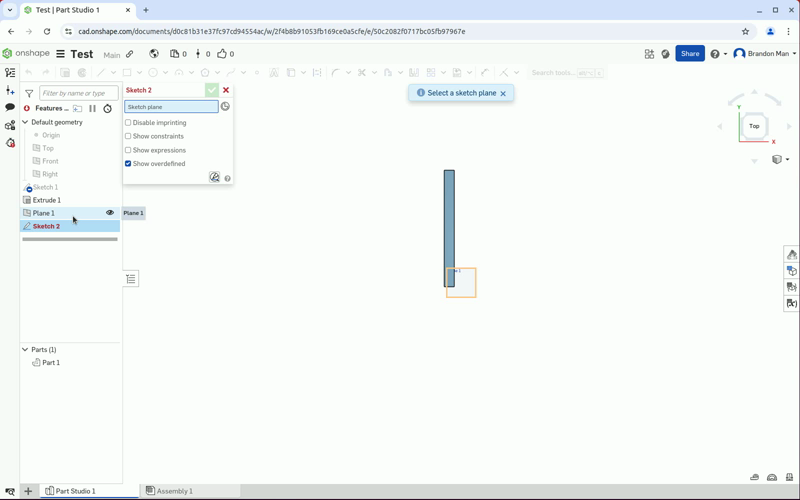
click(73, 215)
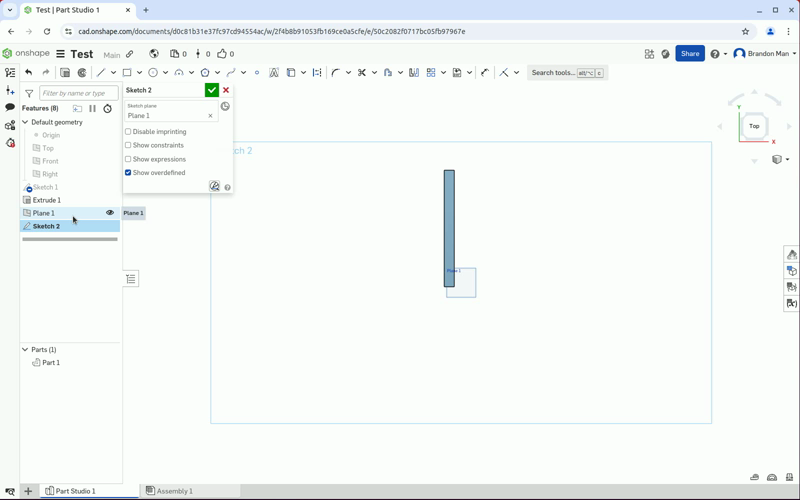
mouse_move(73, 352)
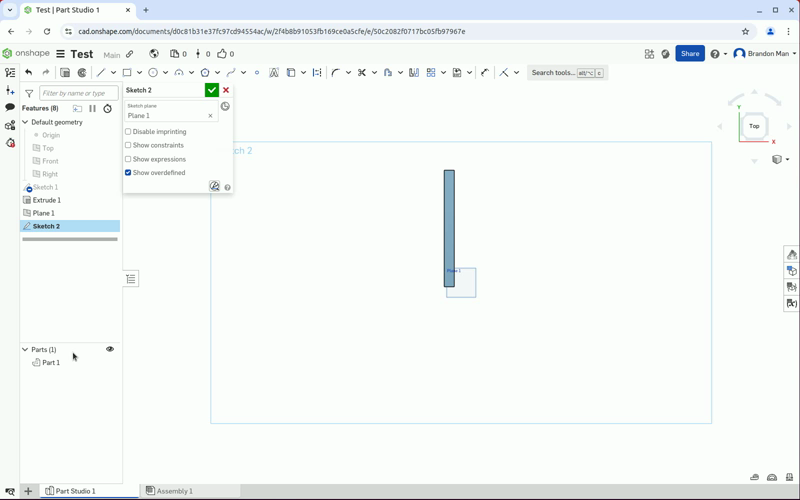
key(y)
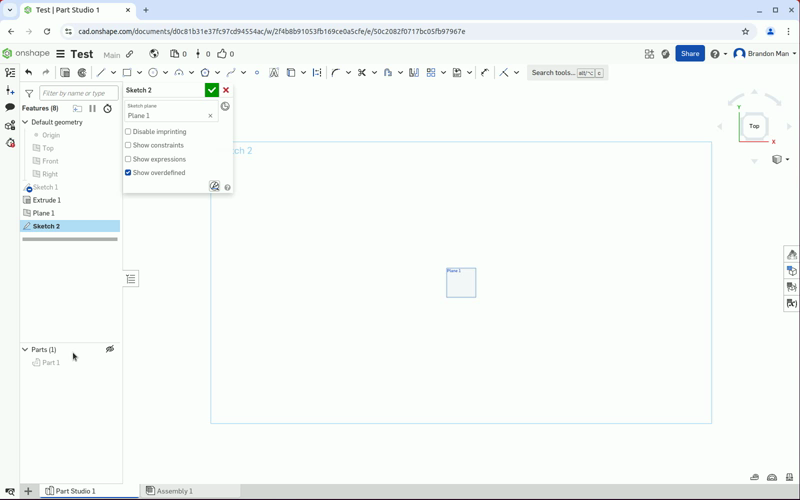
key(l)
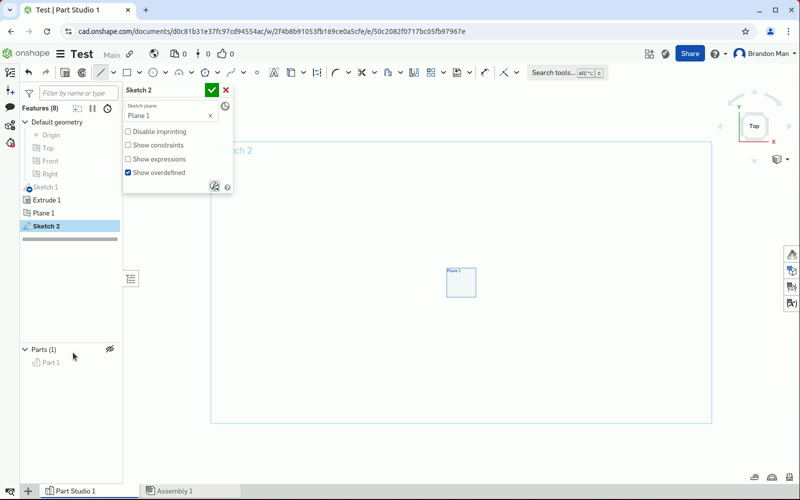
key_down(shift)
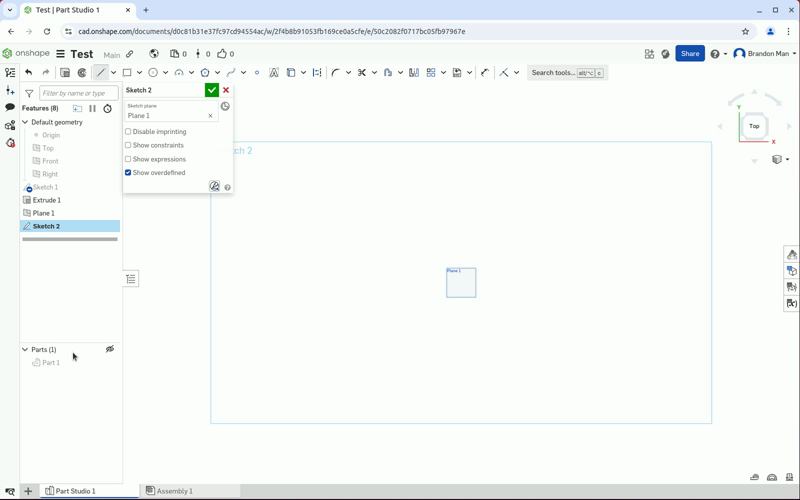
mouse_move(451, 285)
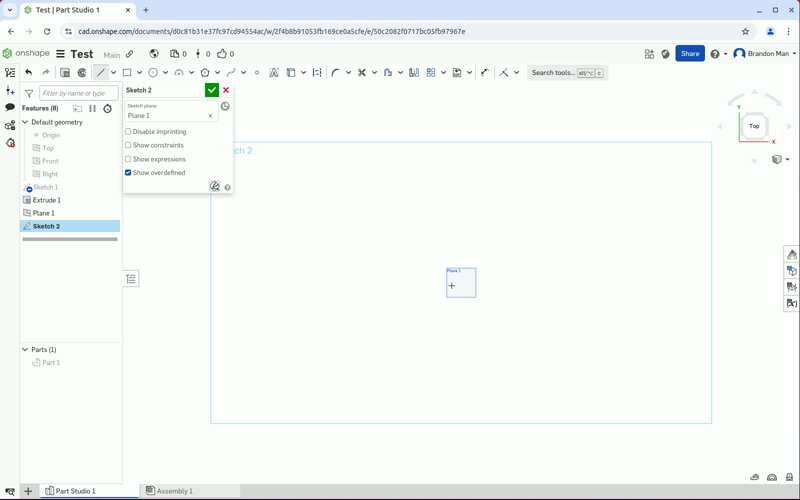
click(451, 285)
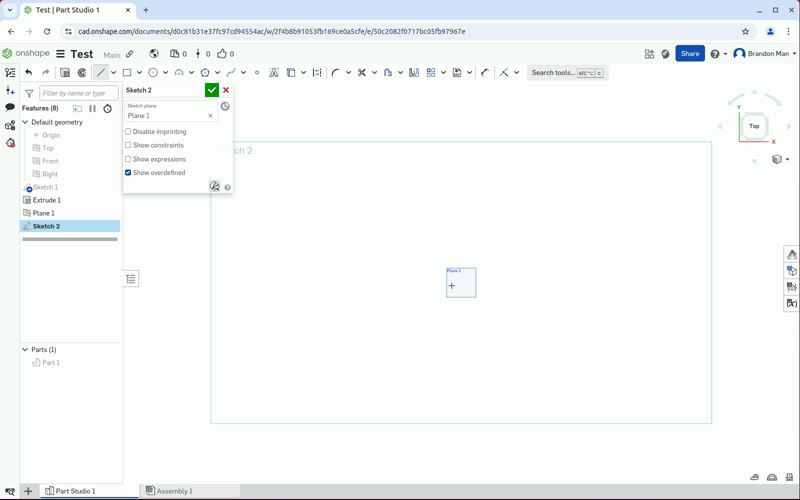
key_up(shift)
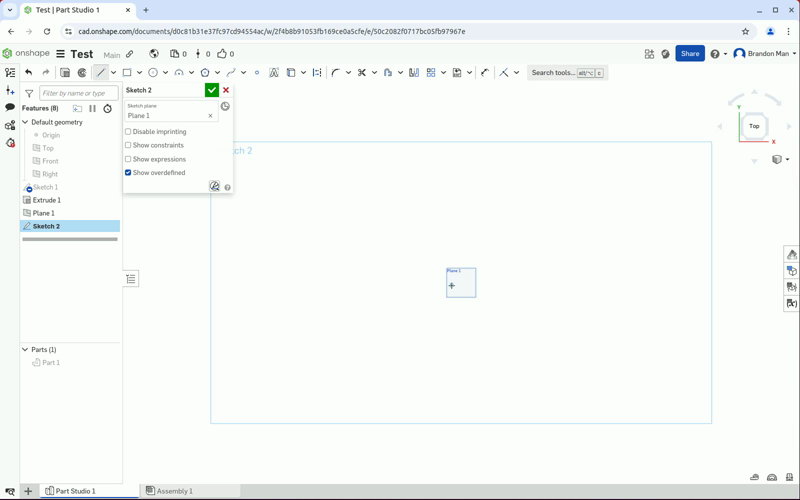
key_down(shift)
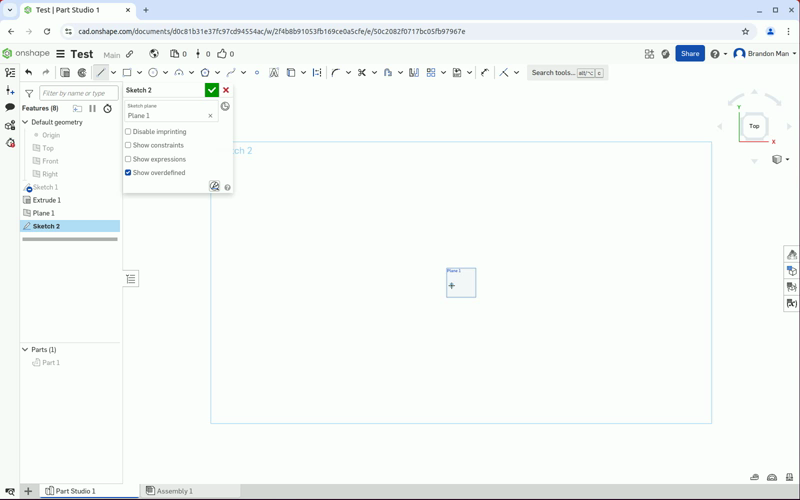
mouse_move(481, 285)
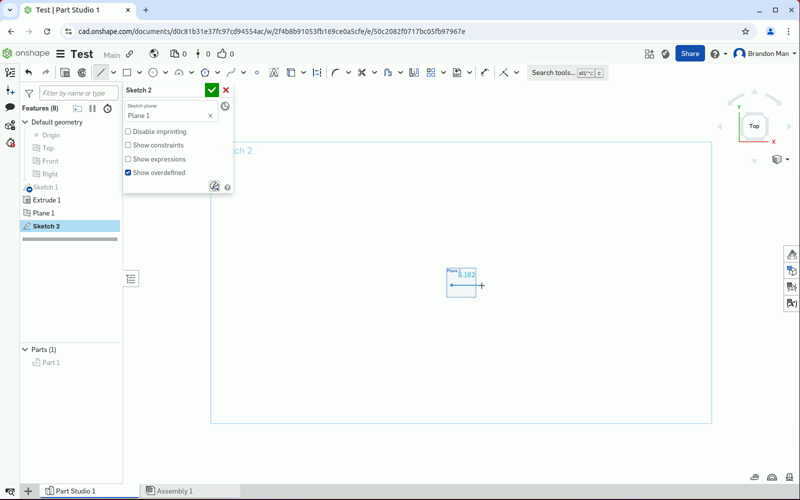
mouse_move(453, 285)
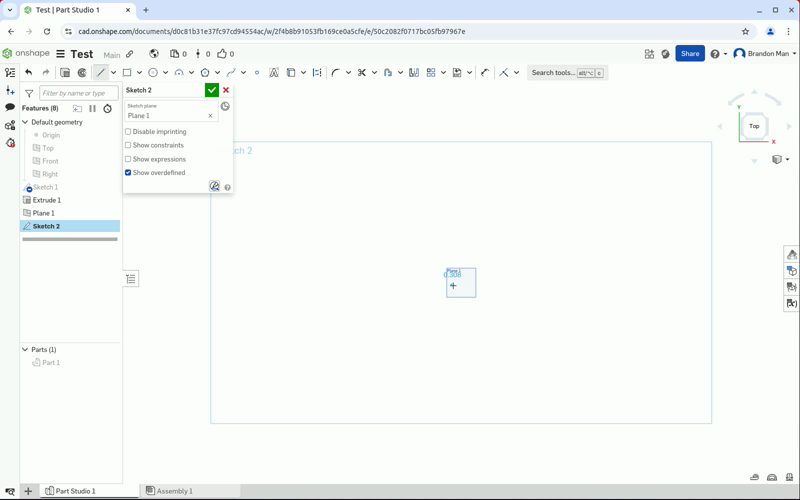
scroll(6)
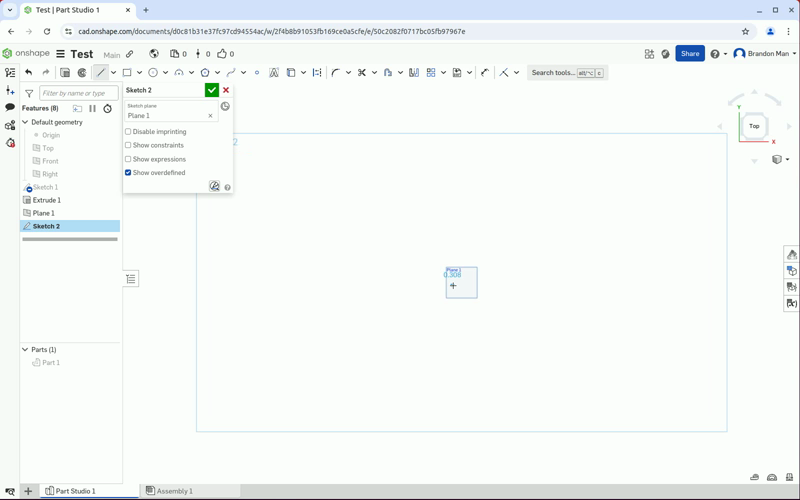
scroll(6)
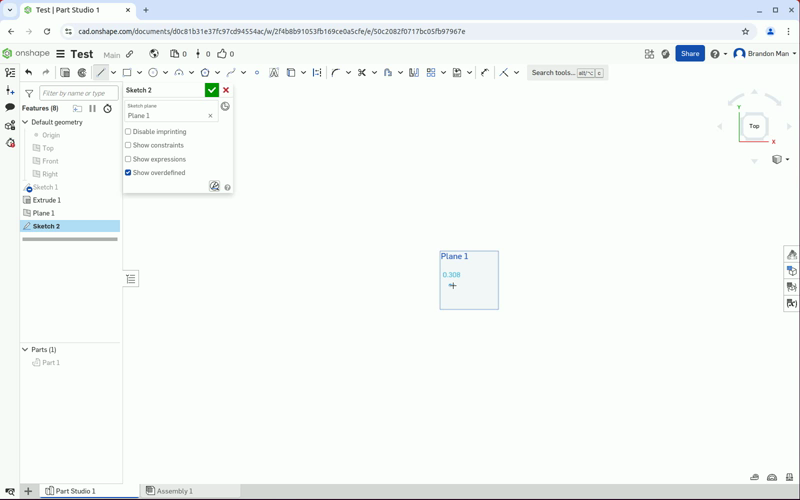
scroll(6)
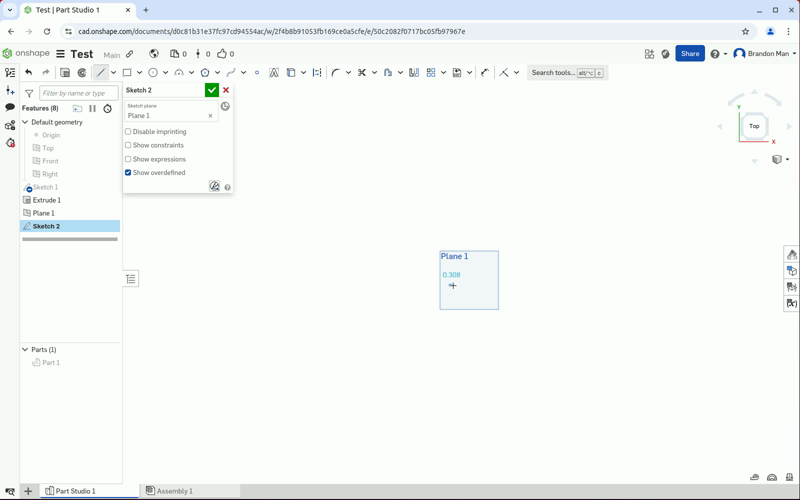
scroll(6)
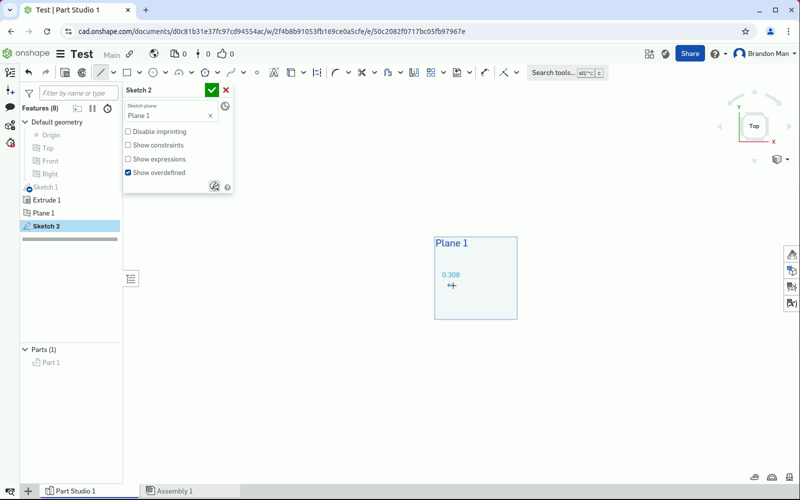
scroll(6)
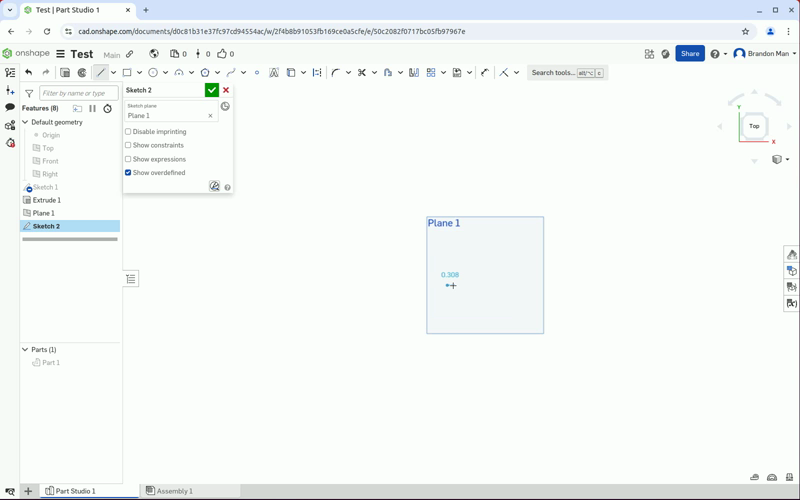
scroll(6)
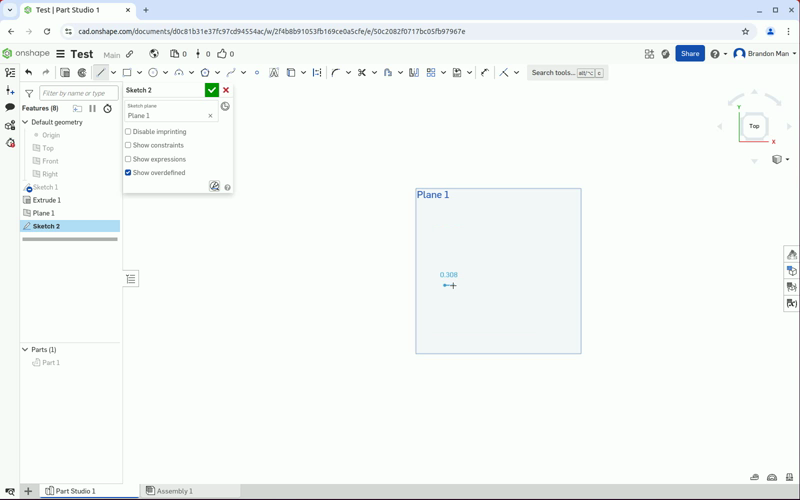
scroll(6)
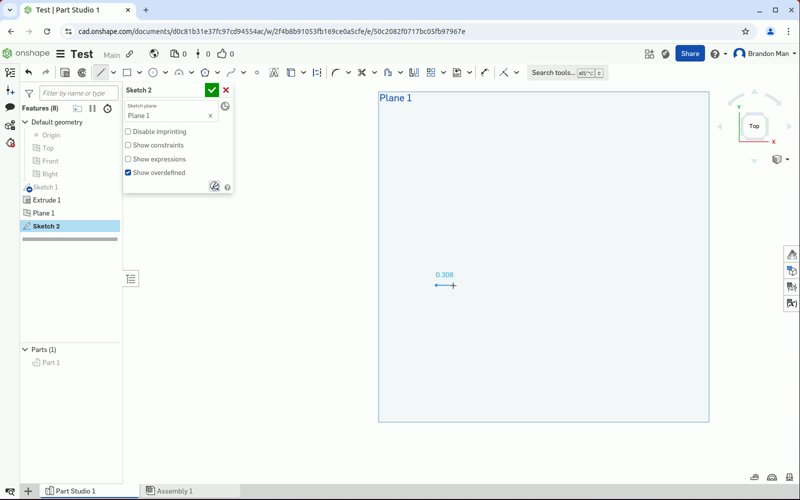
click(453, 285)
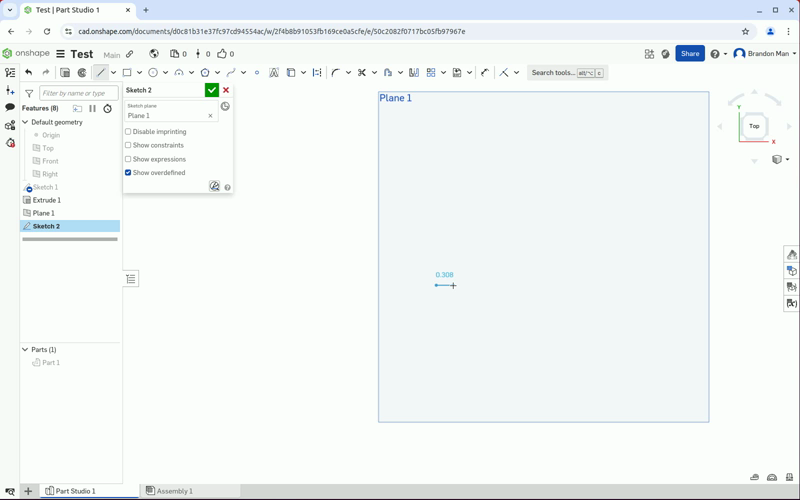
scroll(-6)
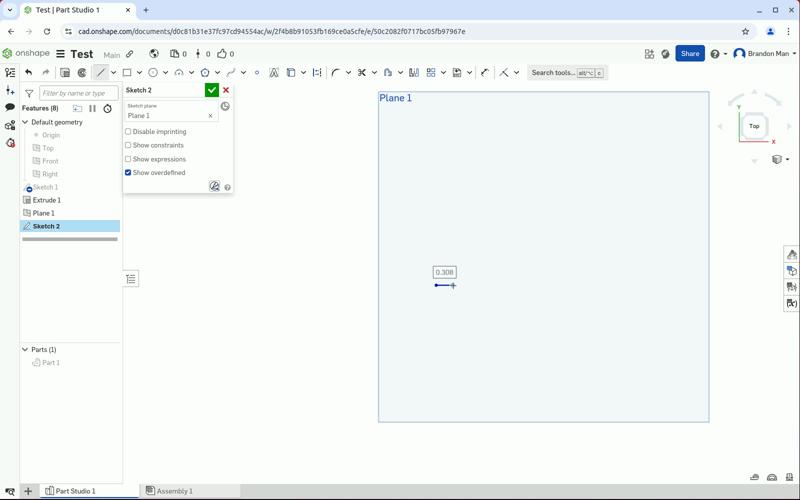
scroll(-6)
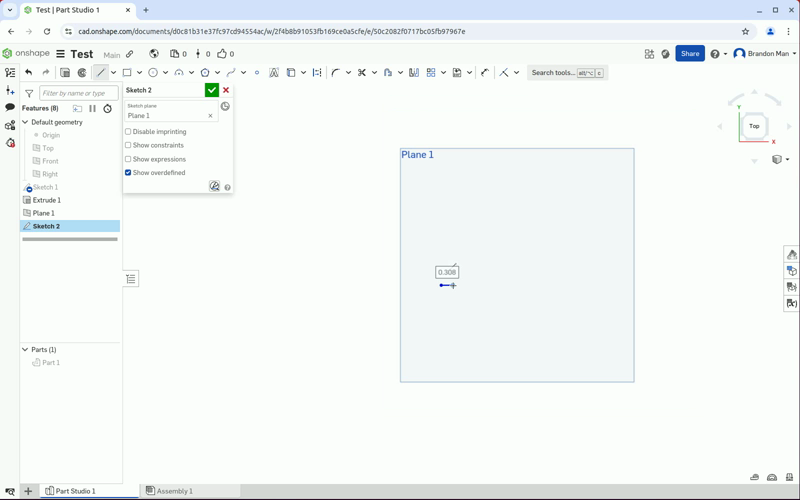
scroll(-6)
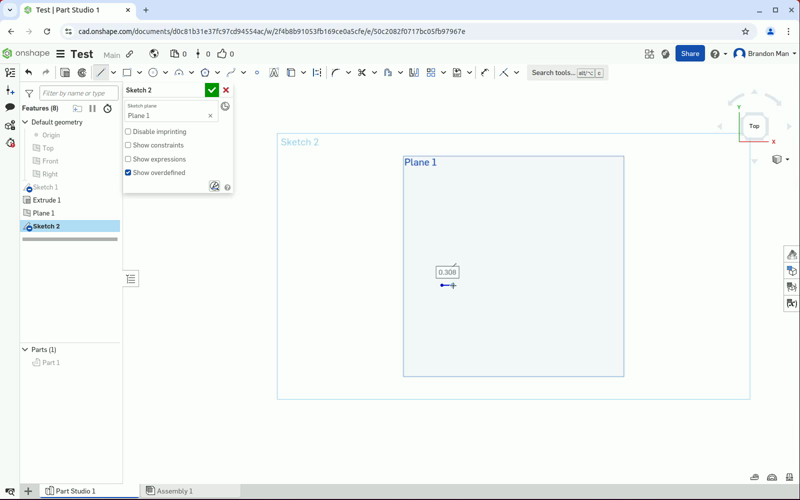
scroll(-6)
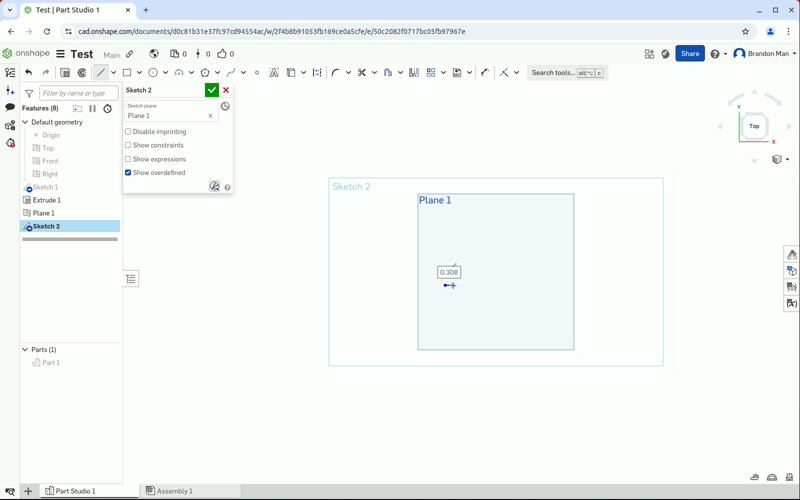
scroll(-6)
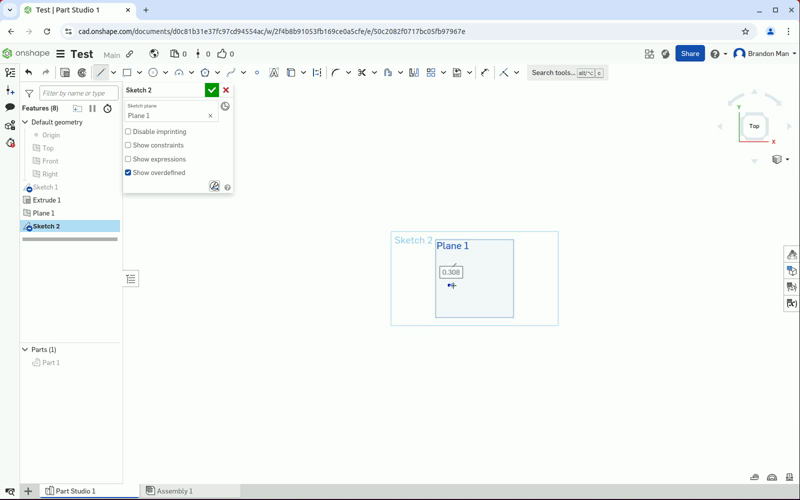
scroll(-6)
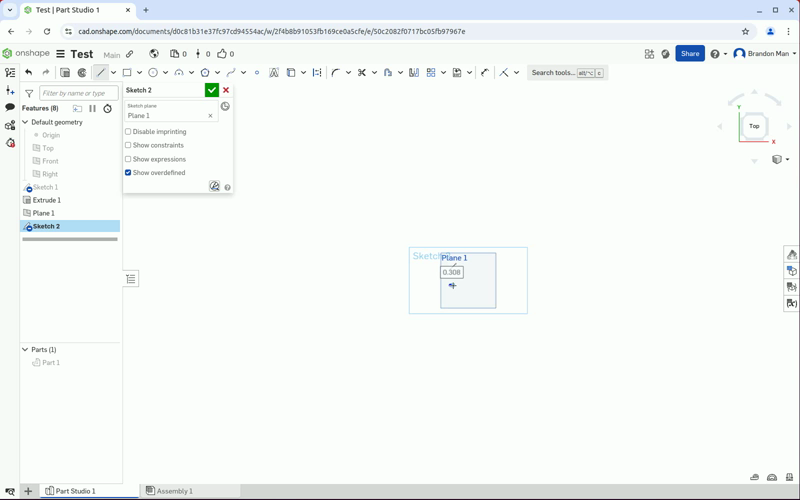
scroll(-6)
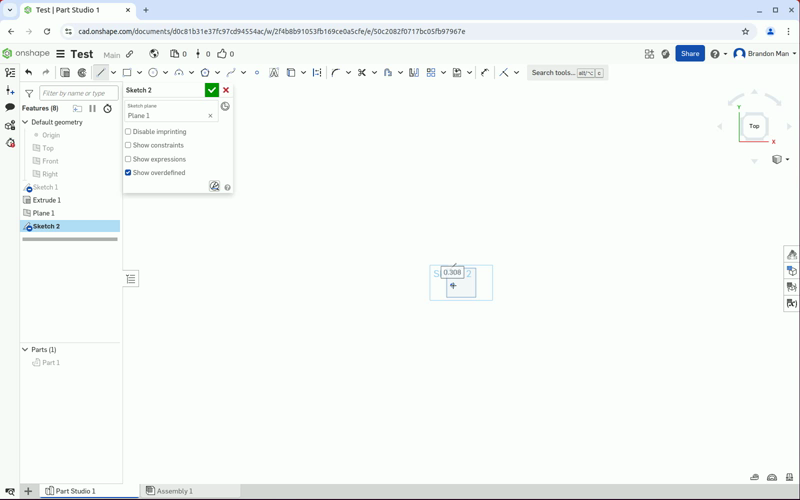
key_up(shift)
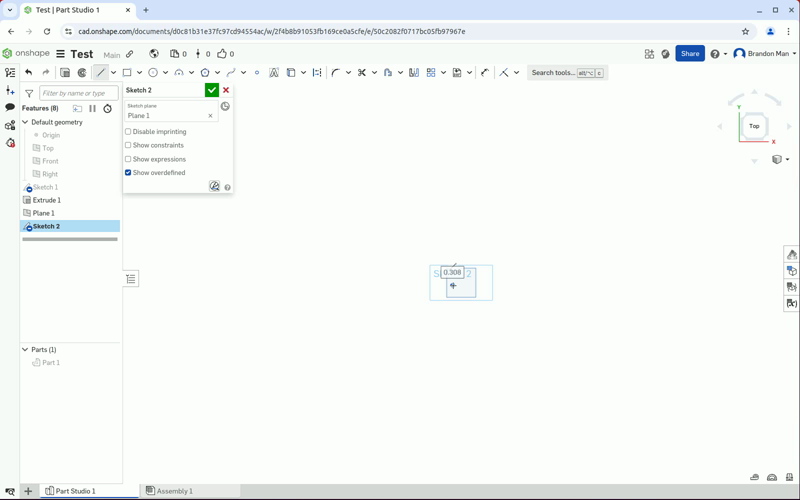
key_down(shift)
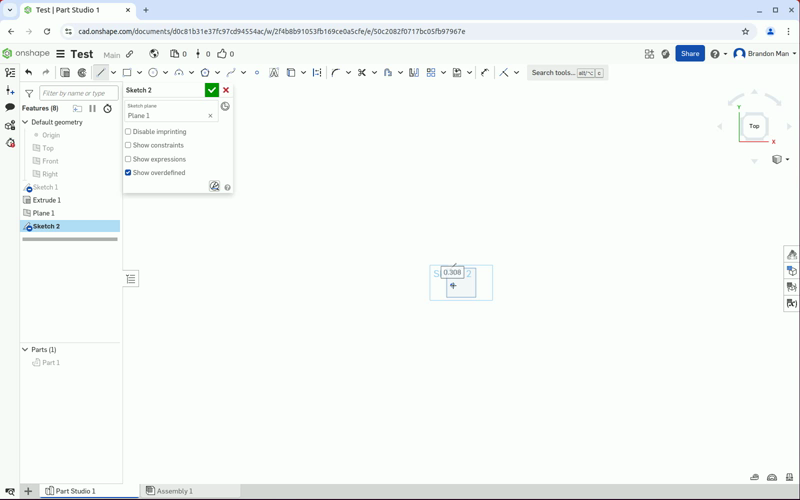
mouse_move(483, 285)
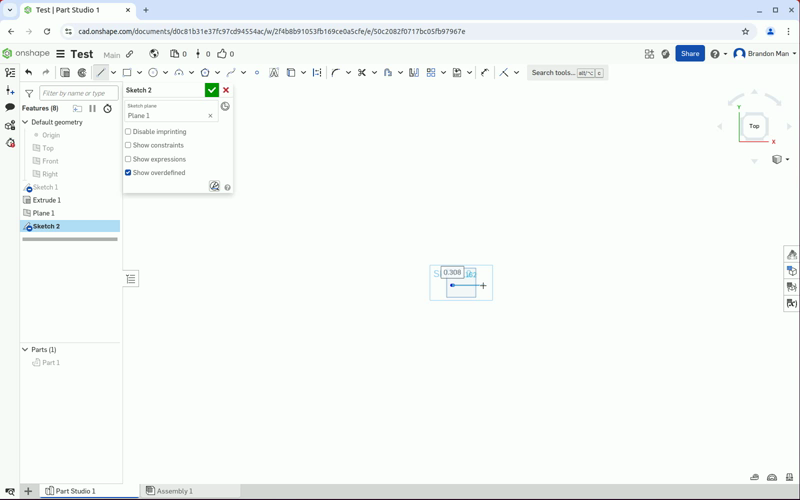
mouse_move(453, 270)
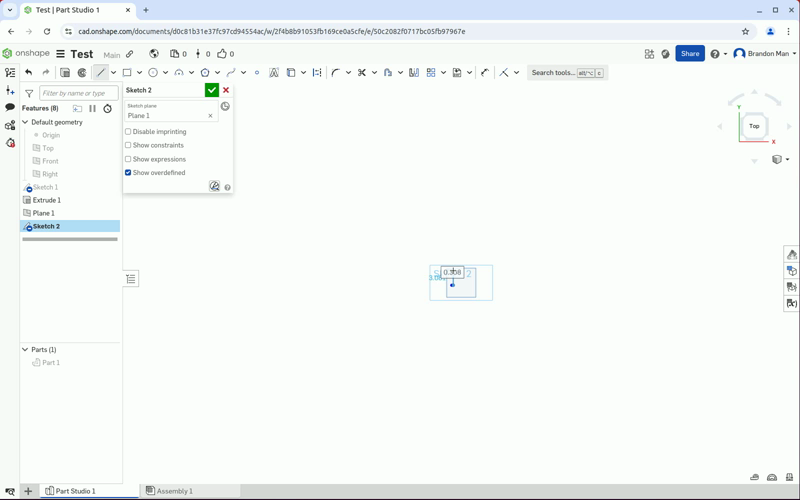
click(453, 270)
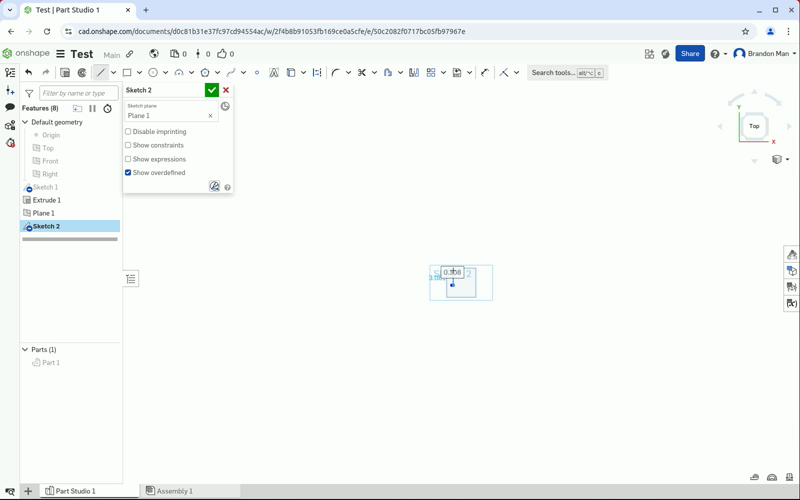
key_up(shift)
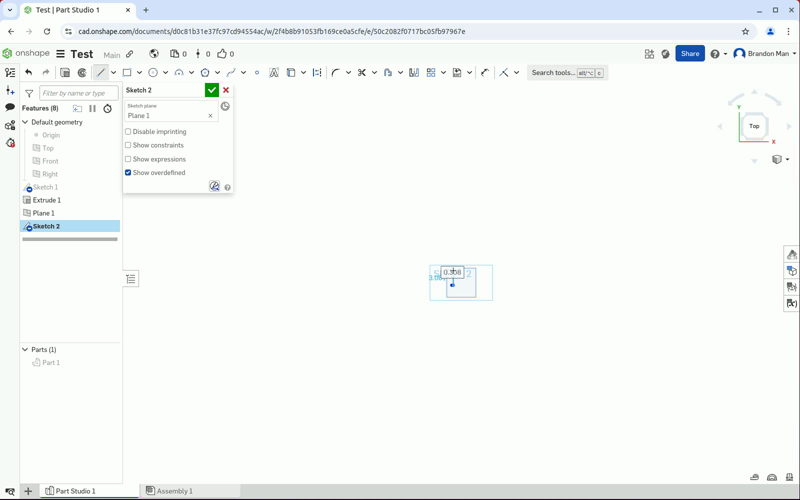
key_down(shift)
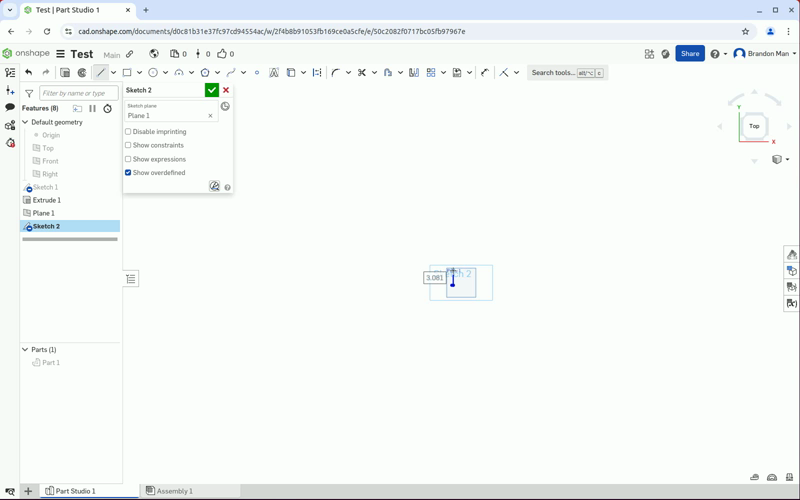
mouse_move(483, 270)
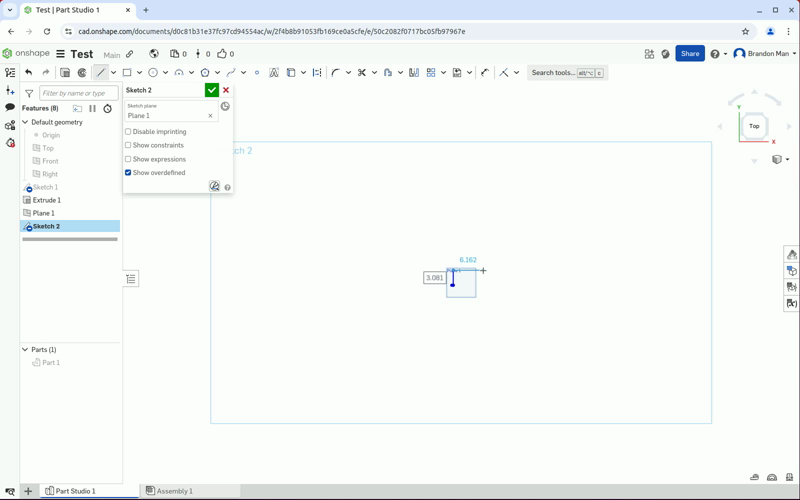
mouse_move(451, 270)
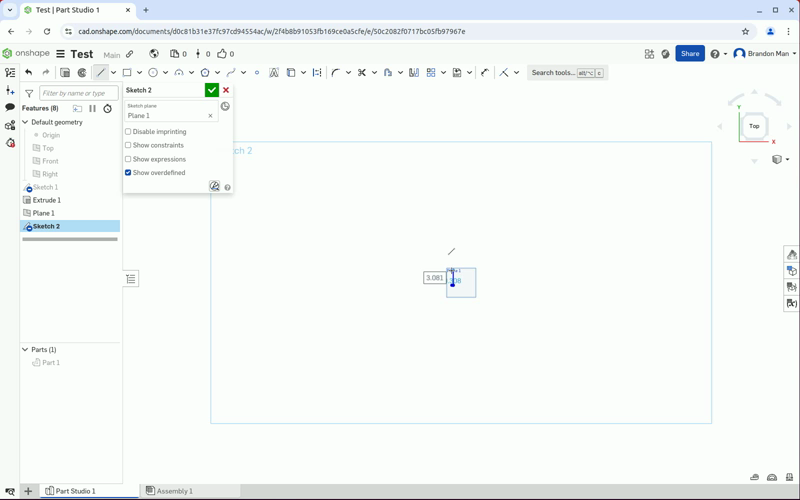
scroll(6)
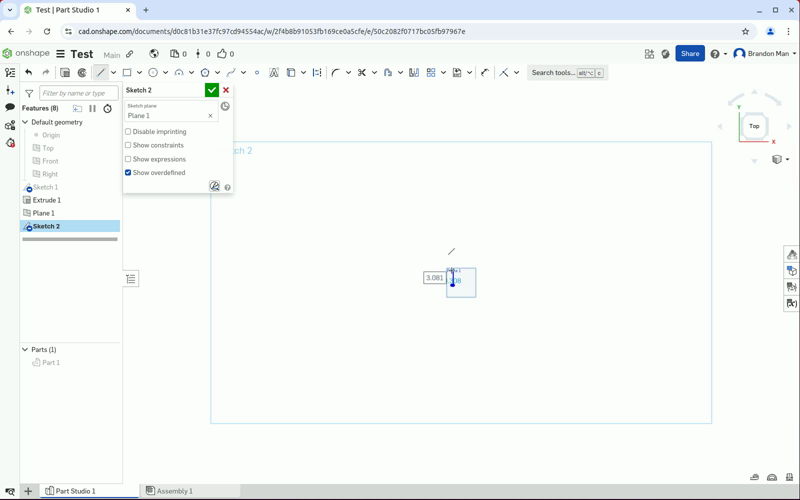
scroll(6)
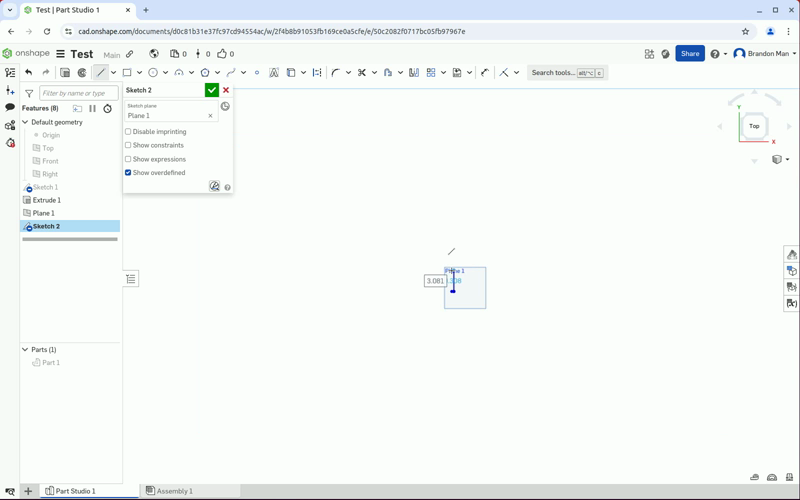
scroll(6)
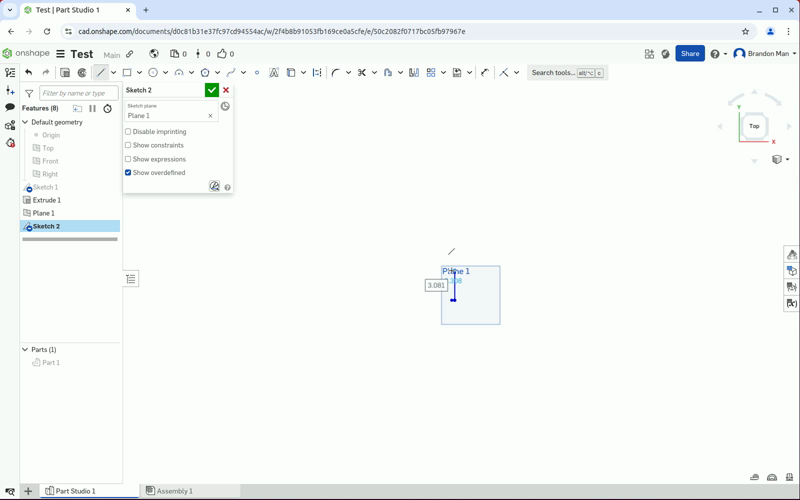
scroll(6)
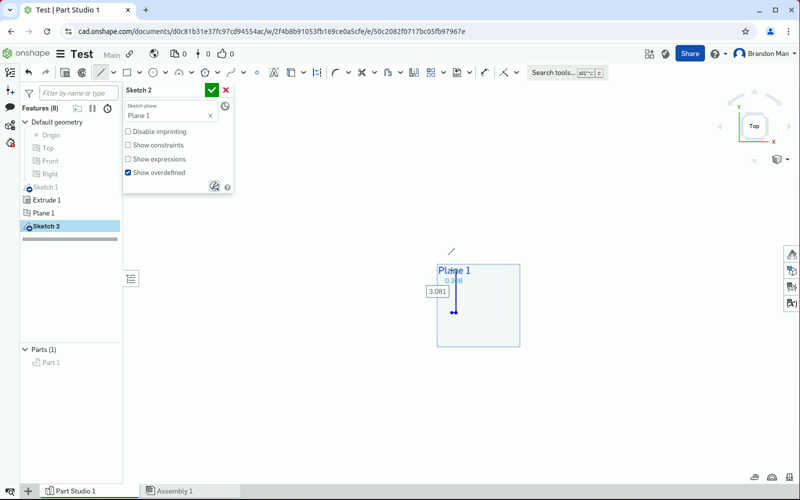
scroll(6)
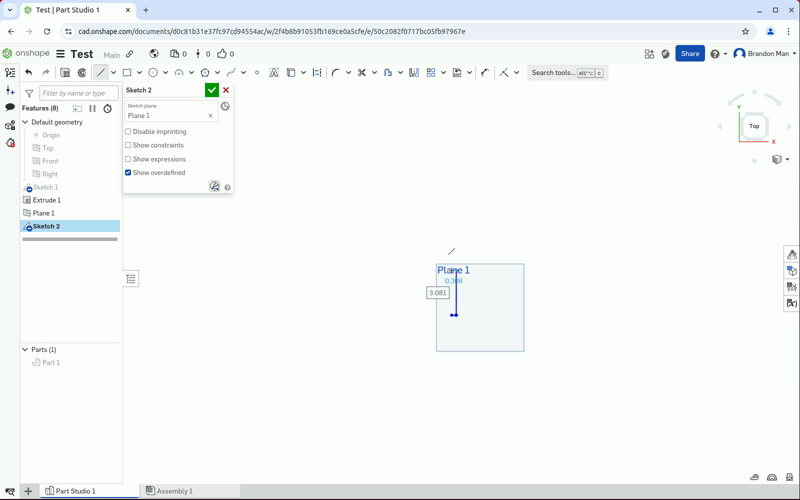
scroll(6)
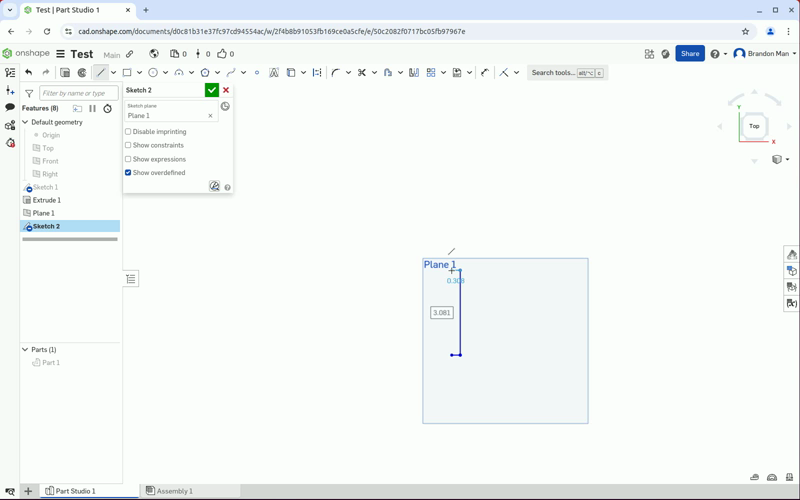
scroll(6)
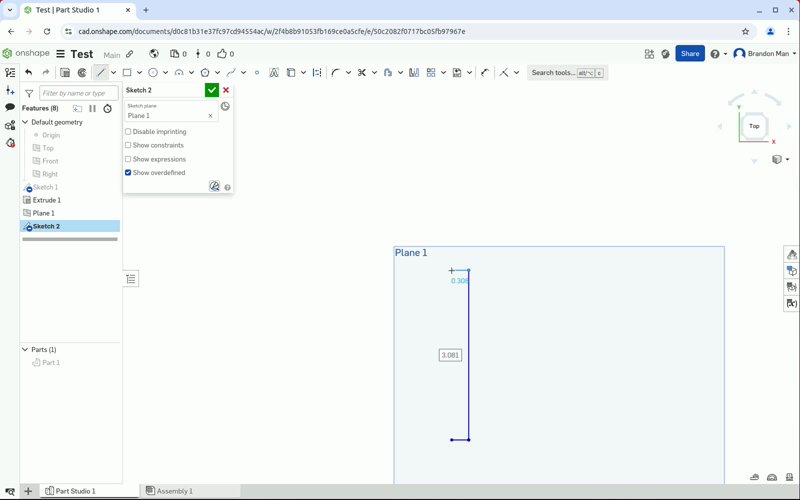
click(451, 270)
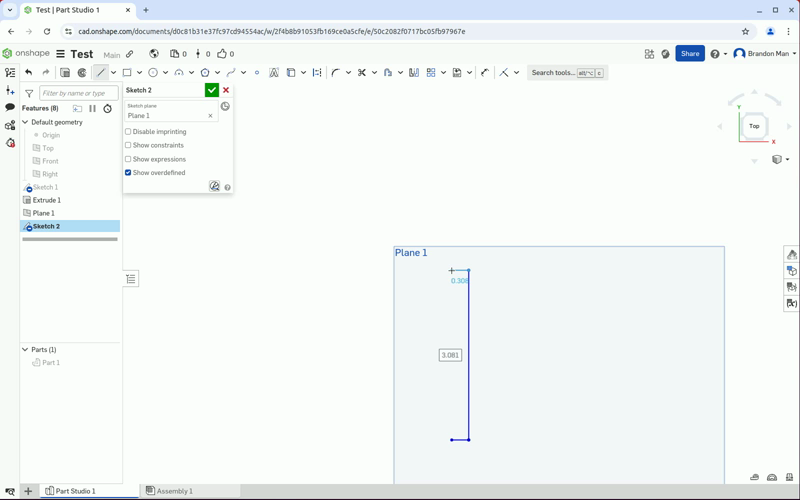
scroll(-6)
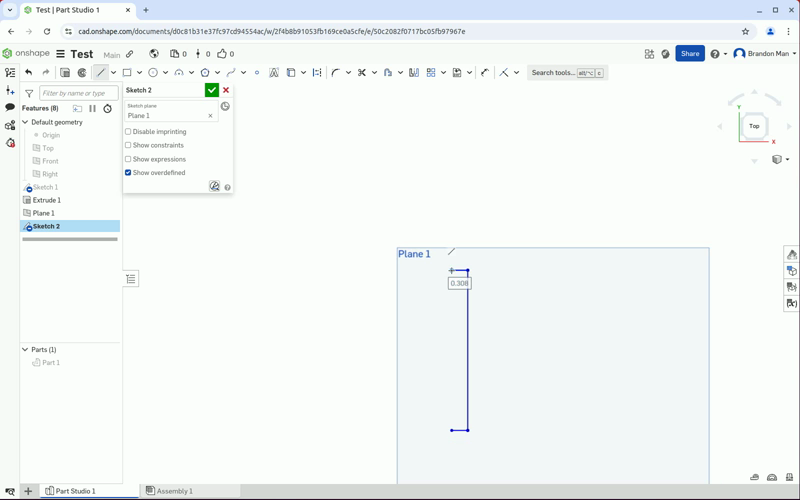
scroll(-6)
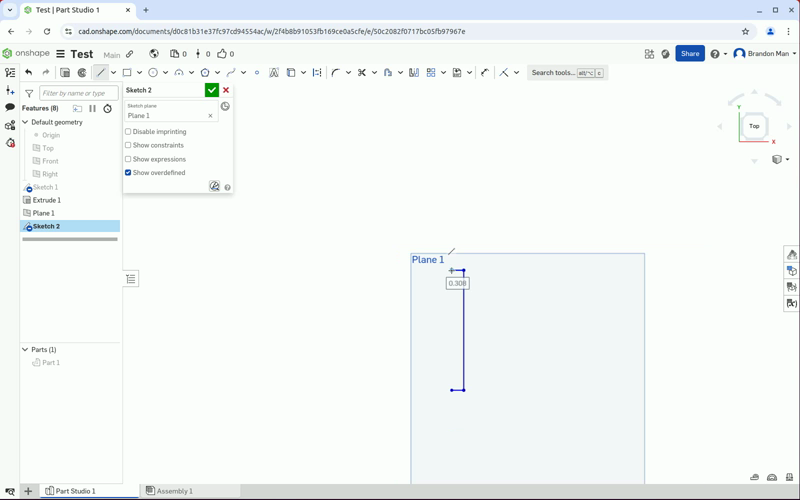
scroll(-6)
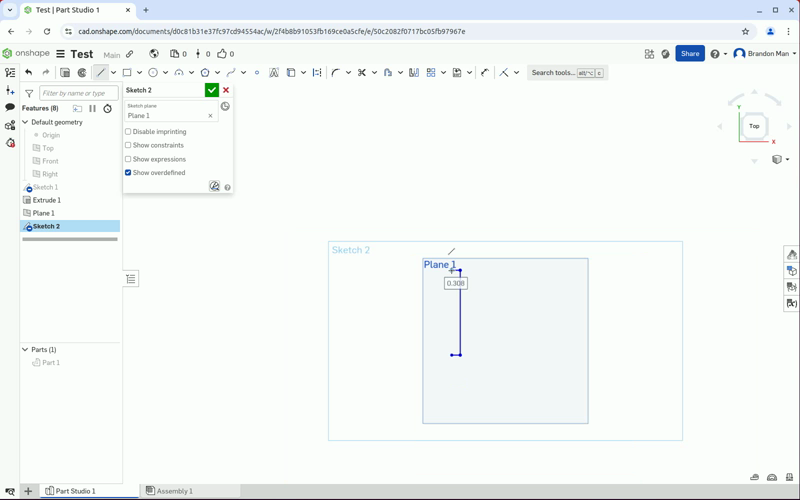
scroll(-6)
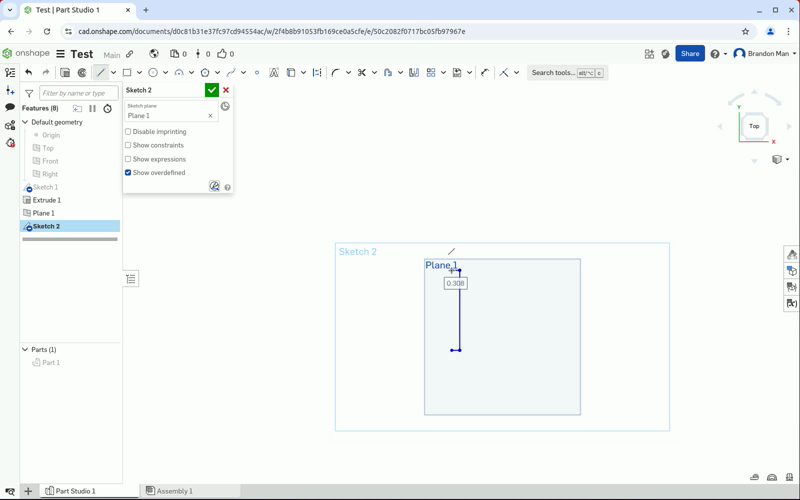
scroll(-6)
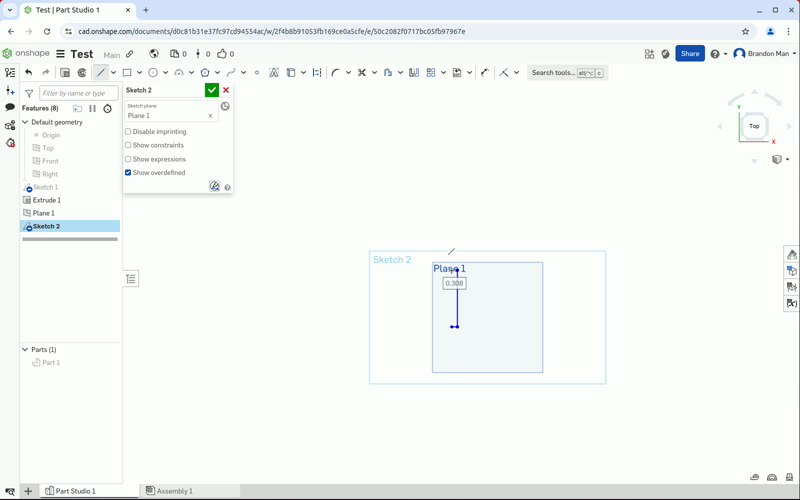
scroll(-6)
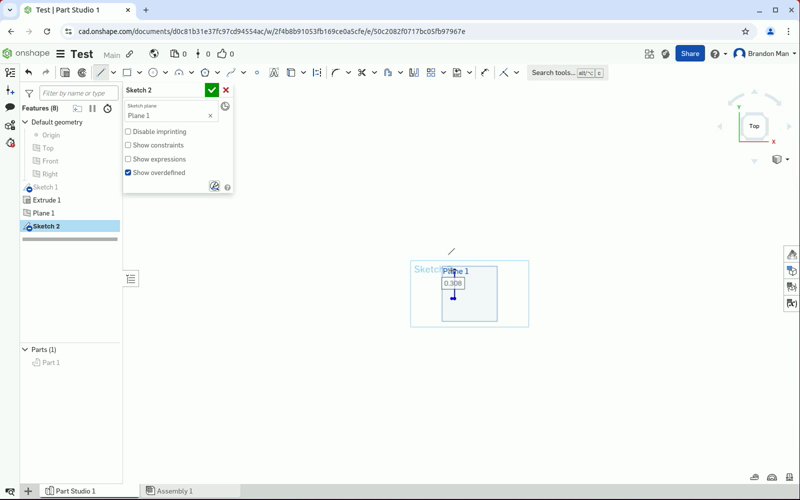
scroll(-6)
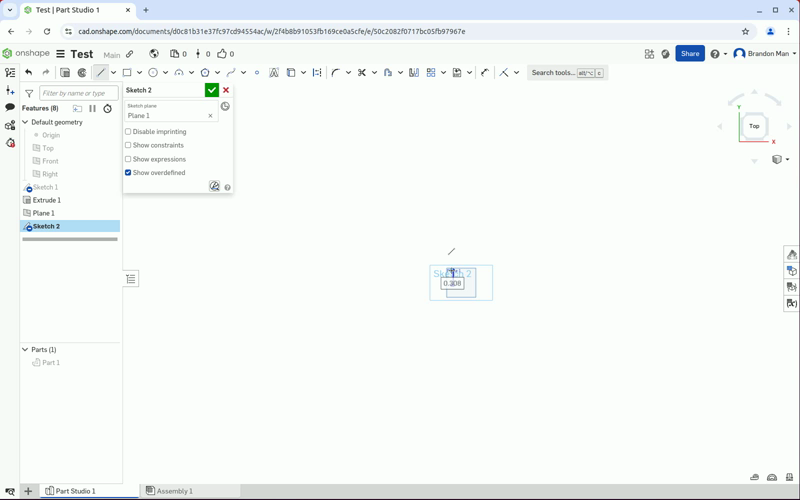
key_up(shift)
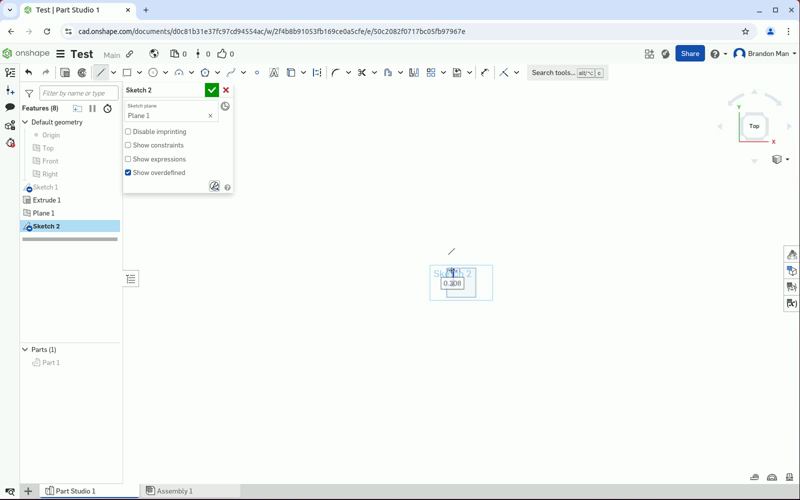
mouse_move(481, 270)
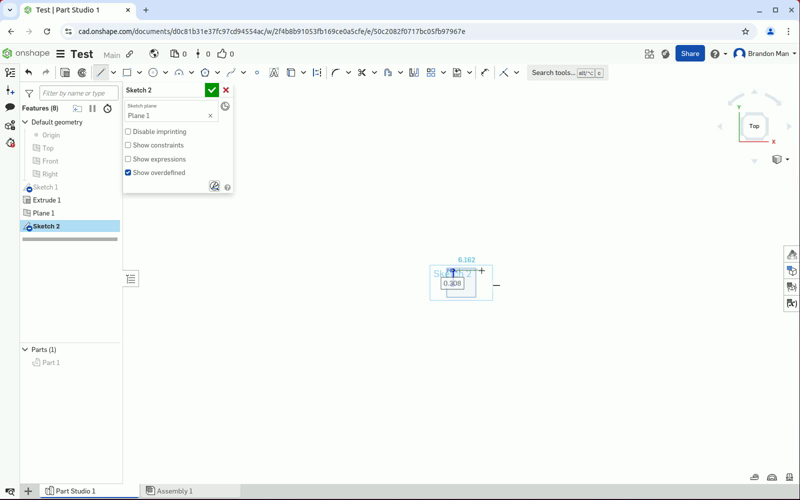
key_down(shift)
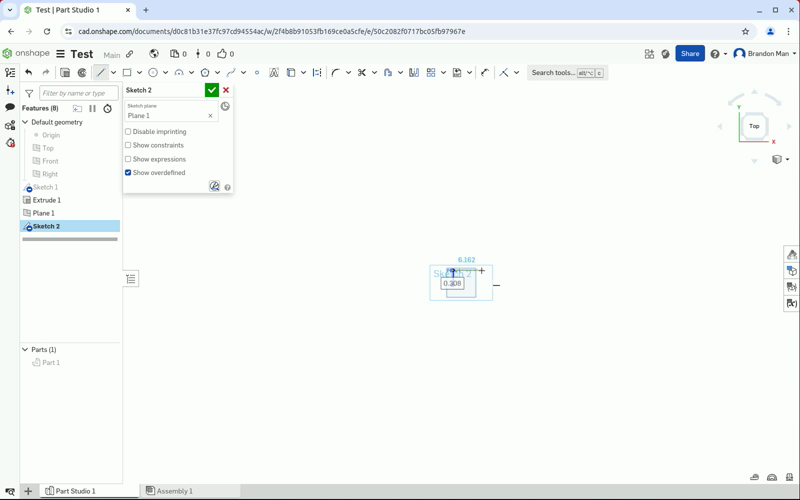
mouse_move(451, 285)
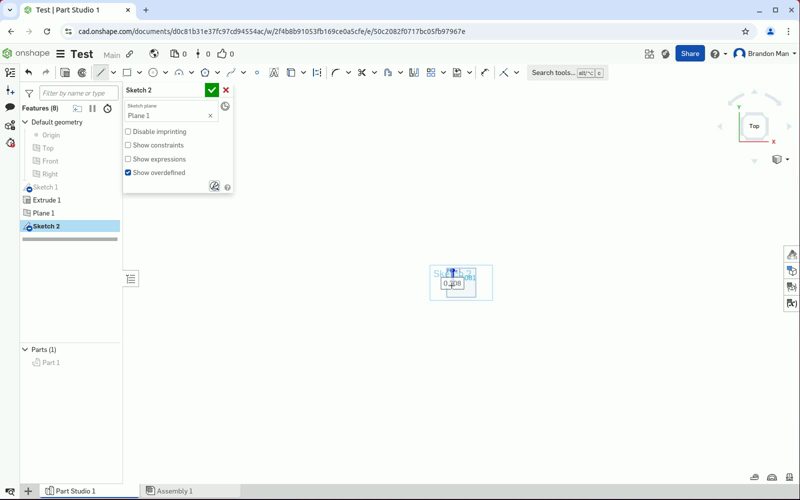
scroll(6)
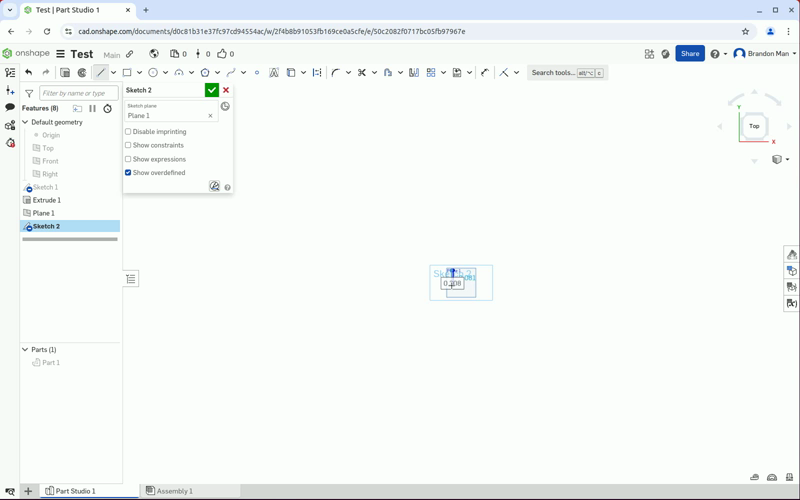
scroll(6)
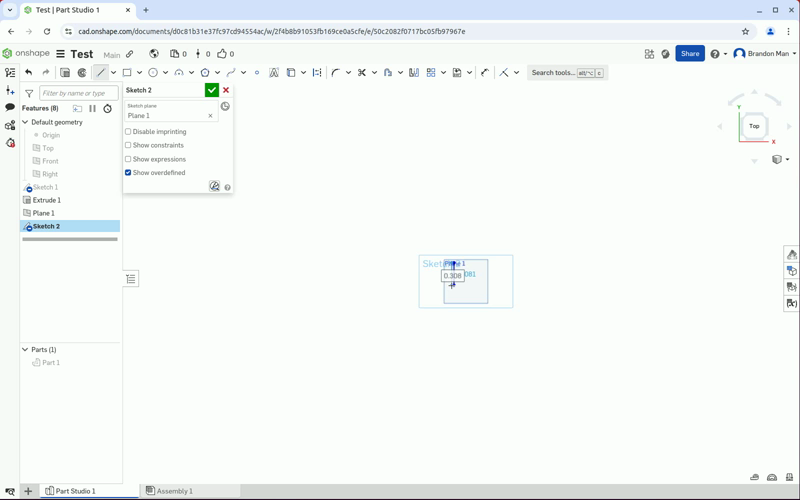
scroll(6)
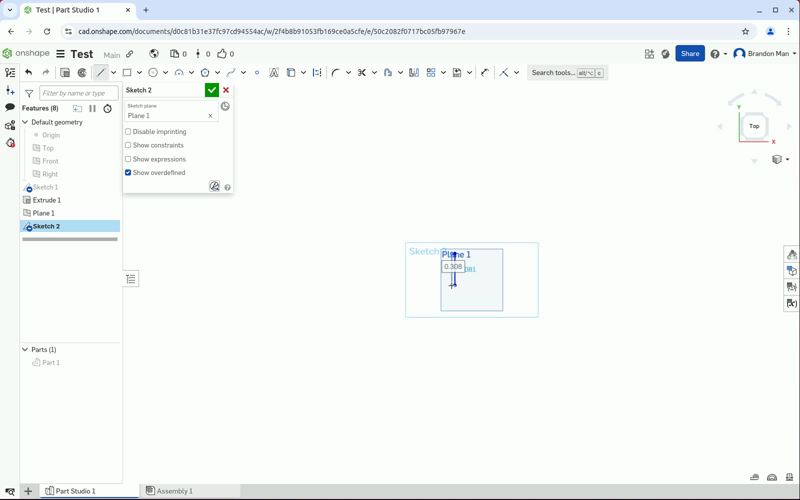
scroll(6)
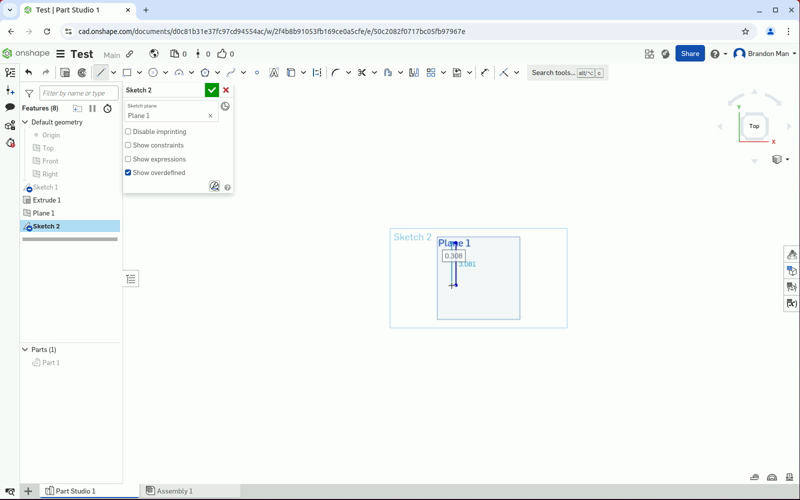
scroll(6)
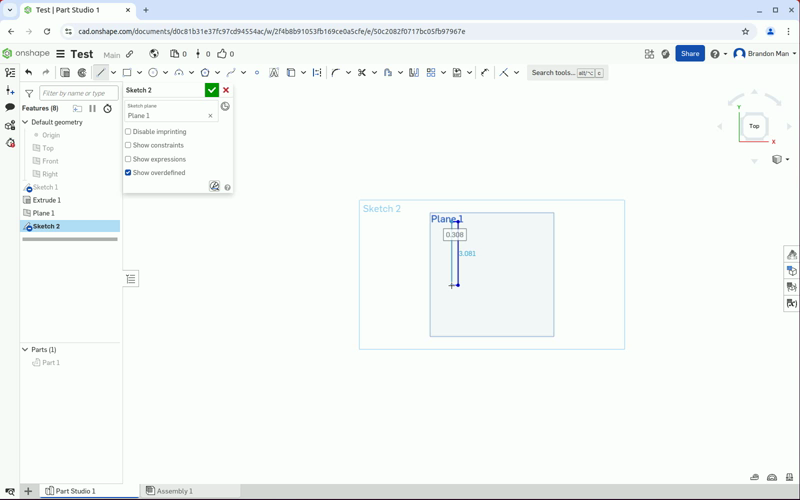
scroll(6)
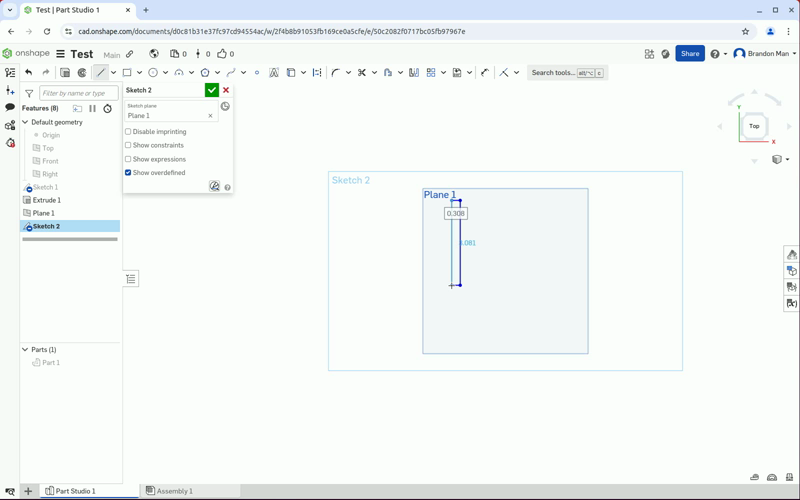
scroll(6)
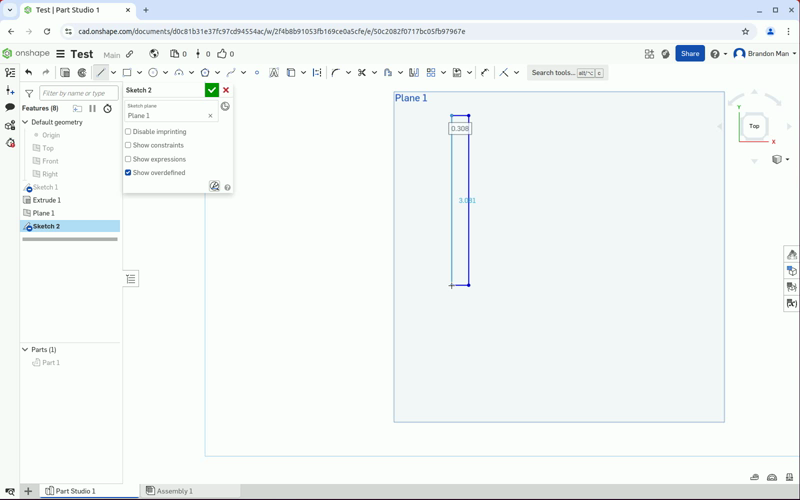
key_up(shift)
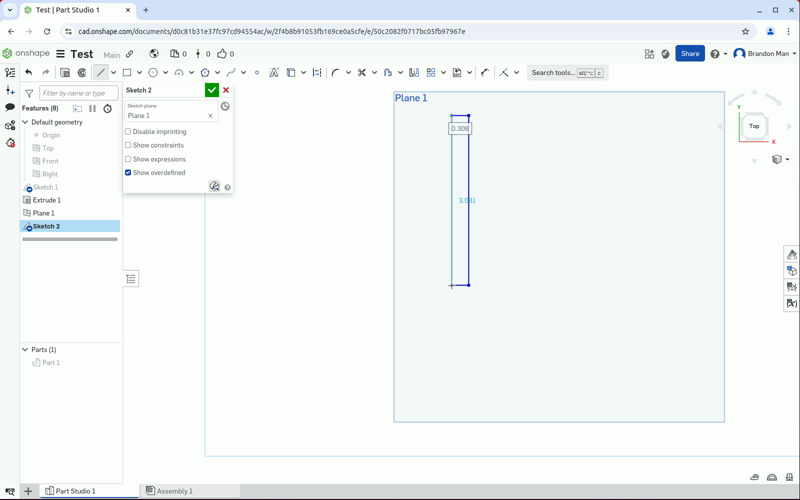
click(451, 285)
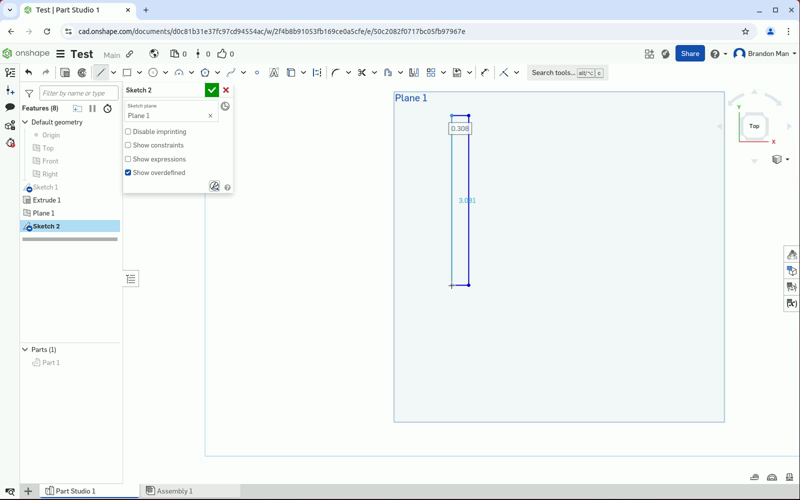
scroll(-6)
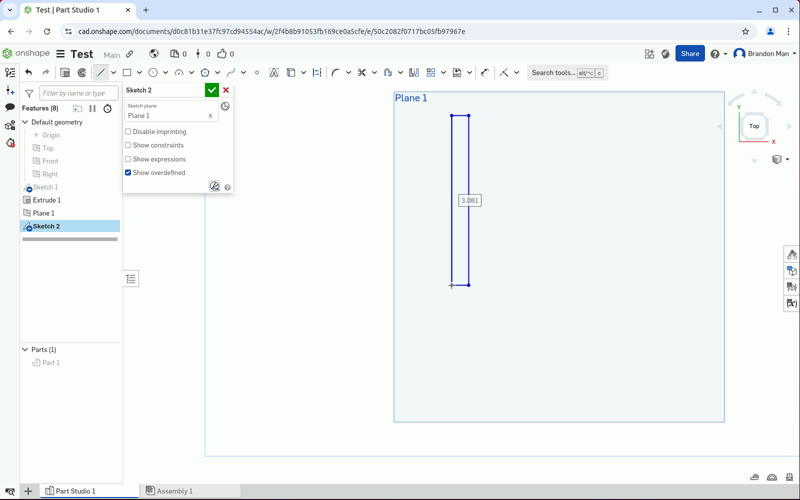
scroll(-6)
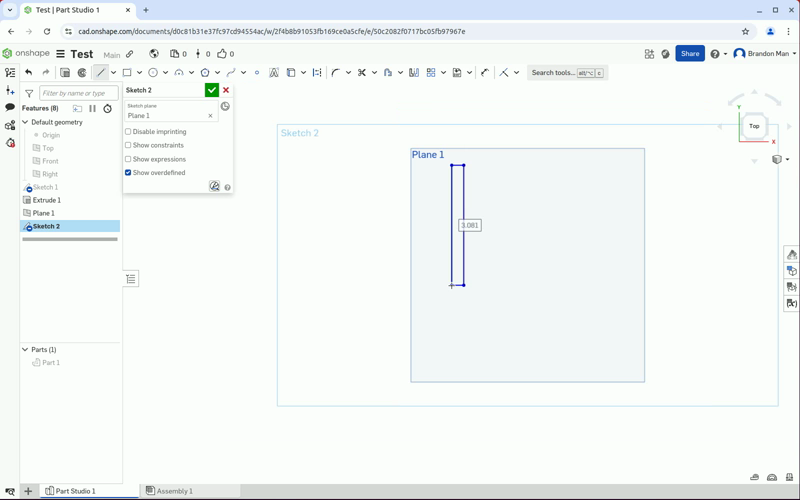
scroll(-6)
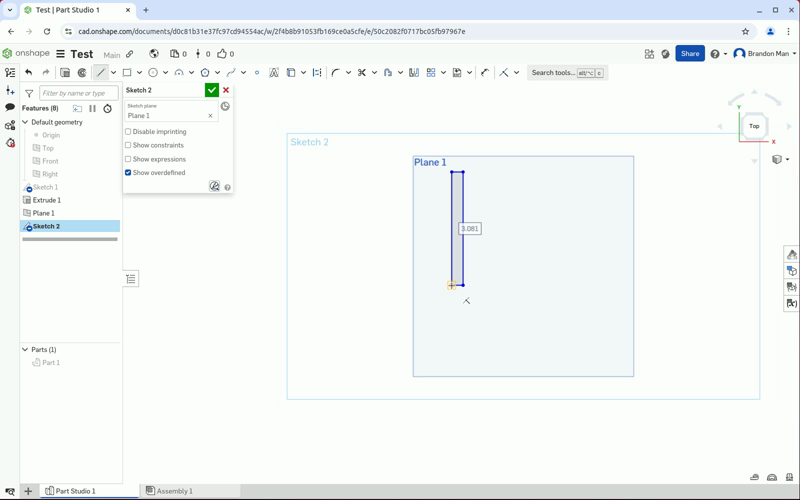
scroll(-6)
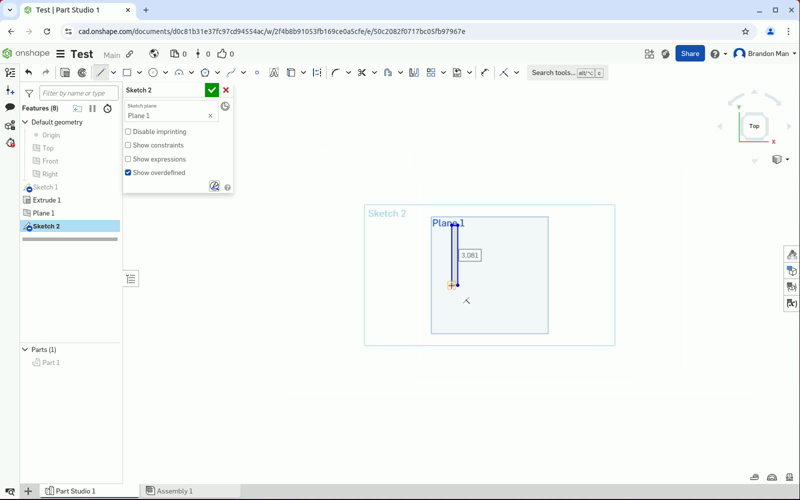
scroll(-6)
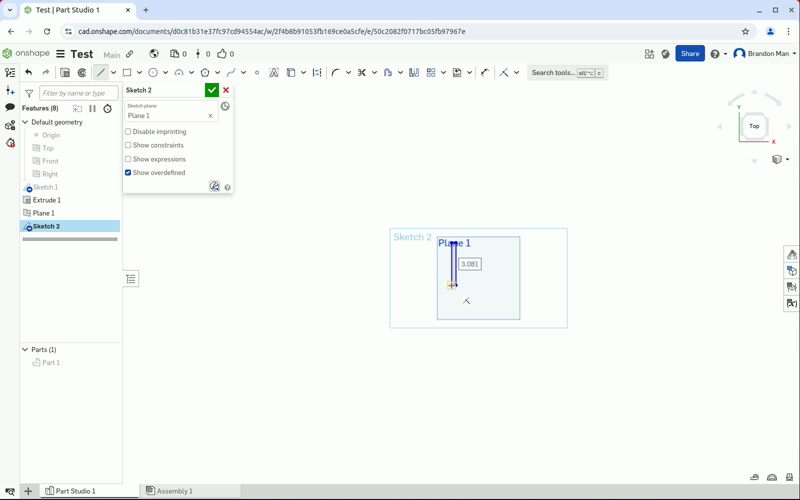
scroll(-6)
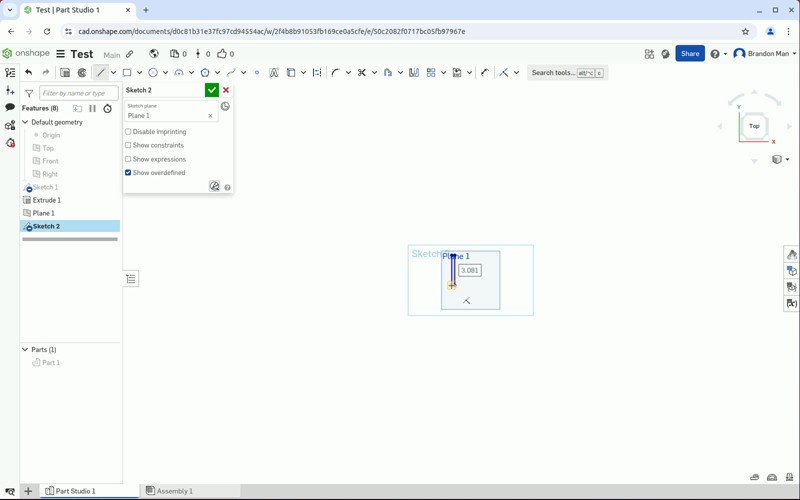
scroll(-6)
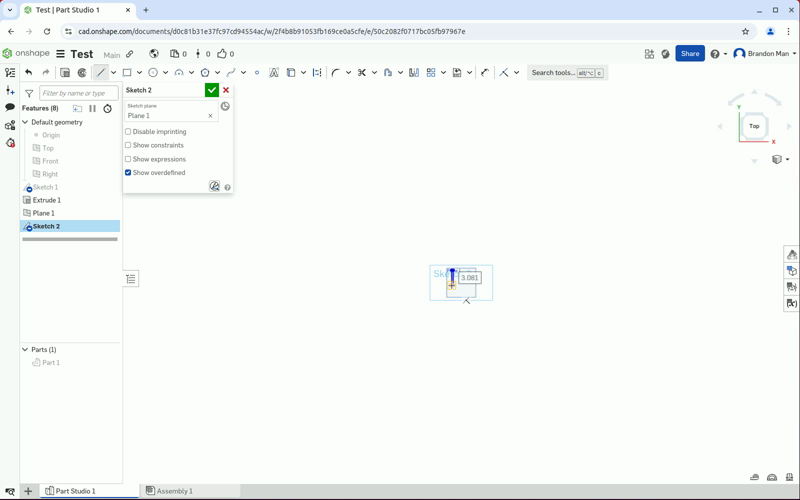
key(esc)
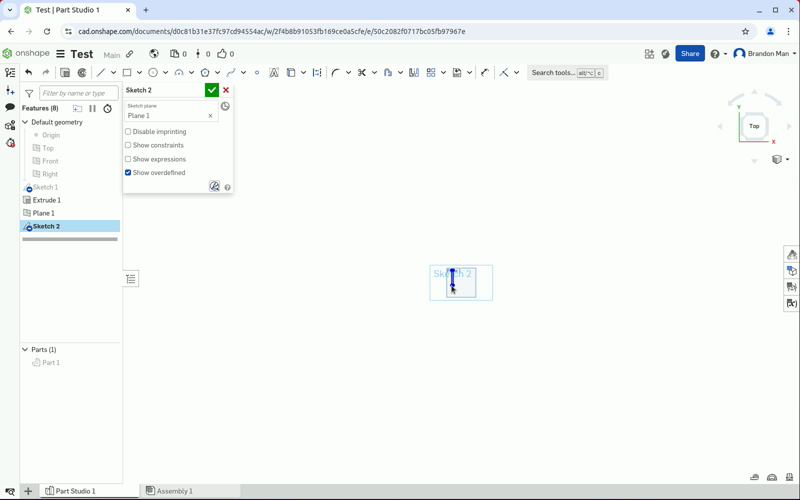
mouse_move(452, 281)
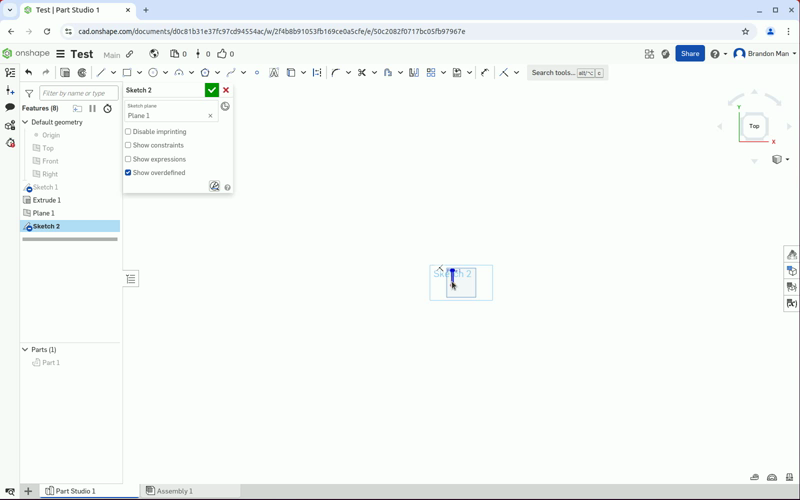
scroll(6)
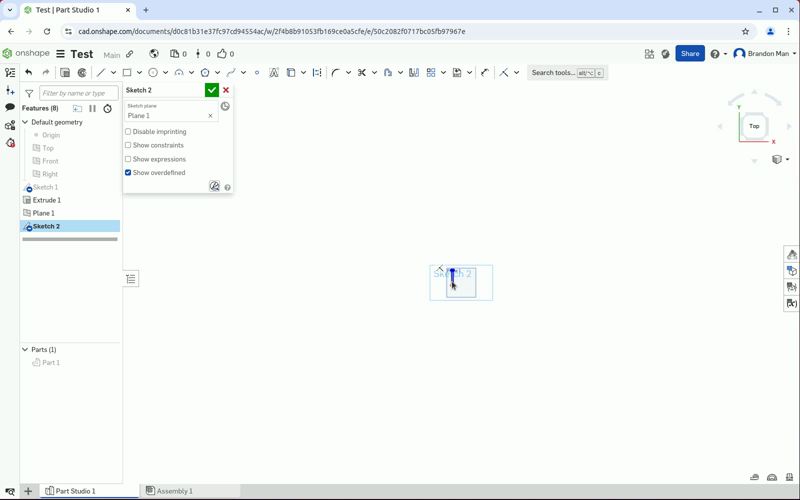
scroll(6)
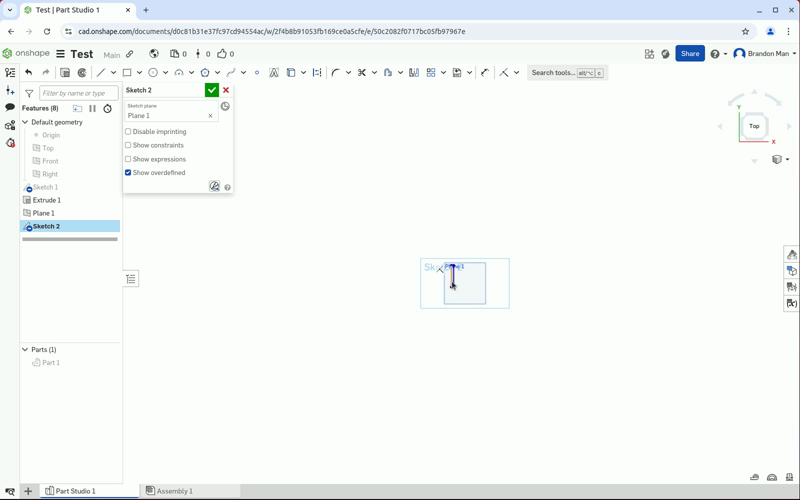
scroll(6)
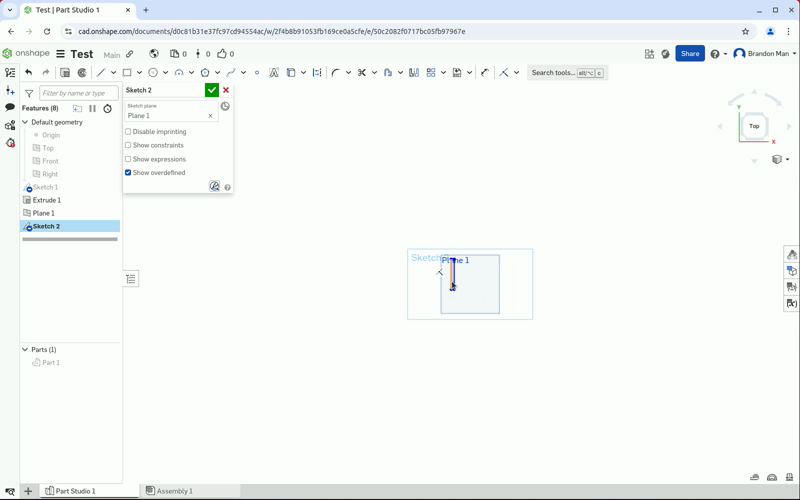
scroll(6)
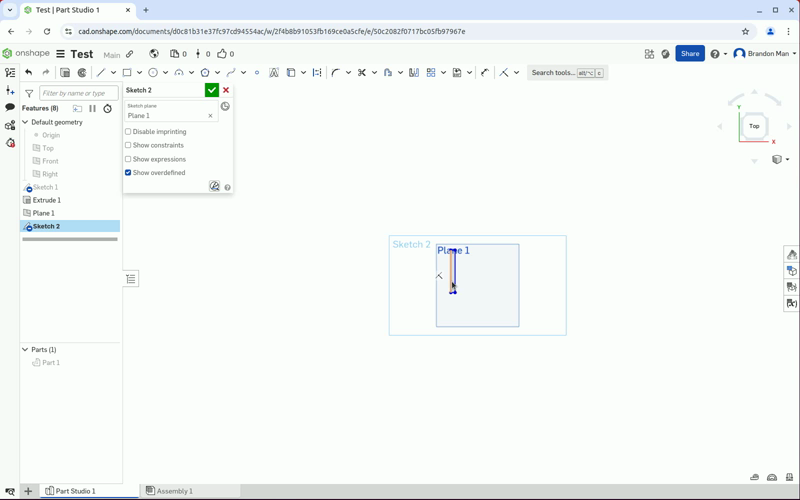
scroll(6)
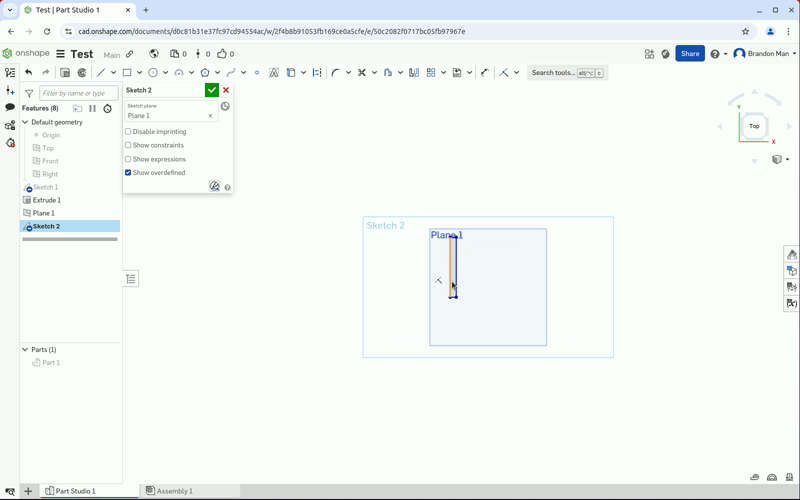
scroll(6)
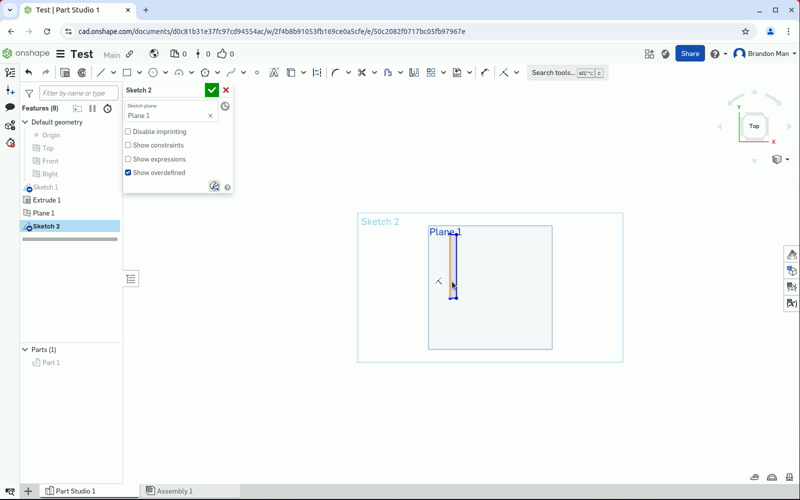
scroll(6)
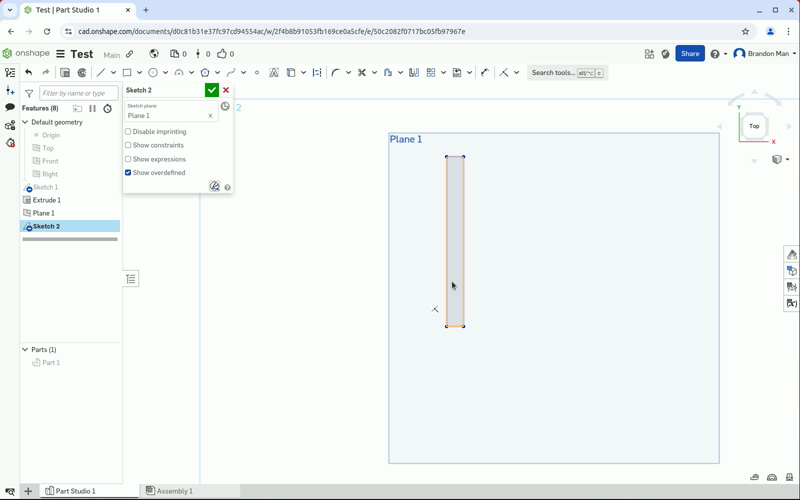
click(452, 281)
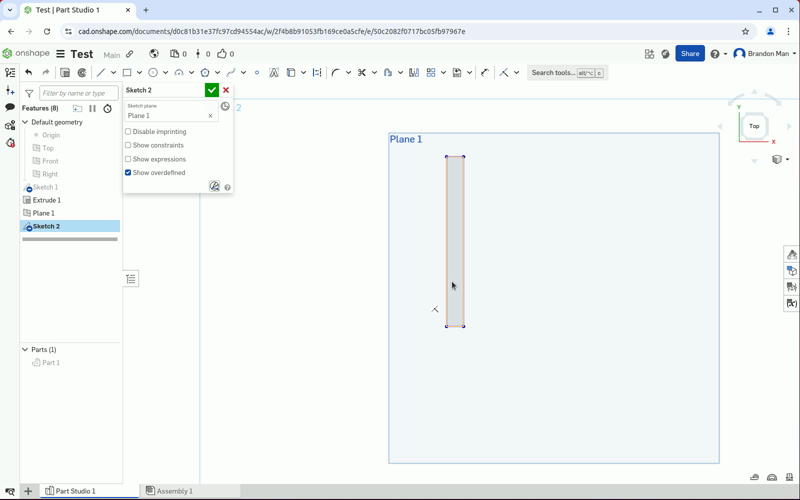
scroll(-6)
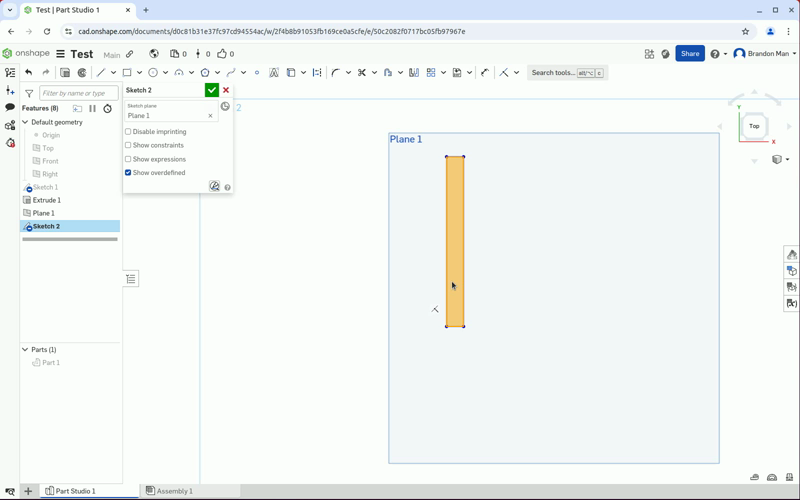
scroll(-6)
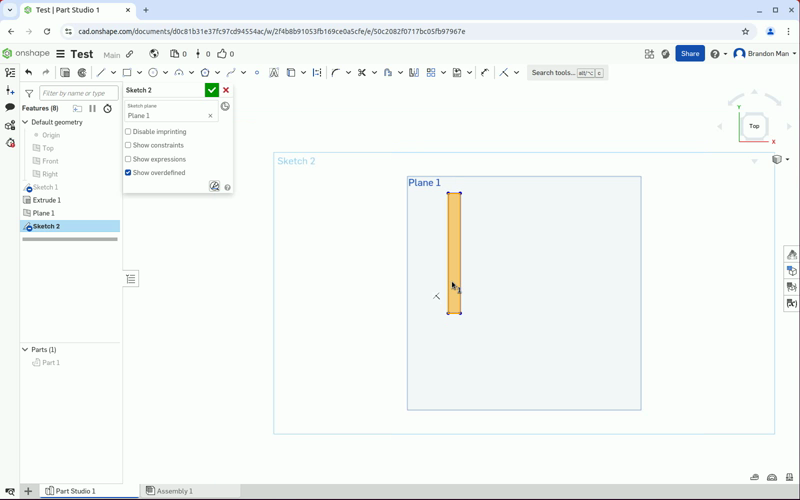
scroll(-6)
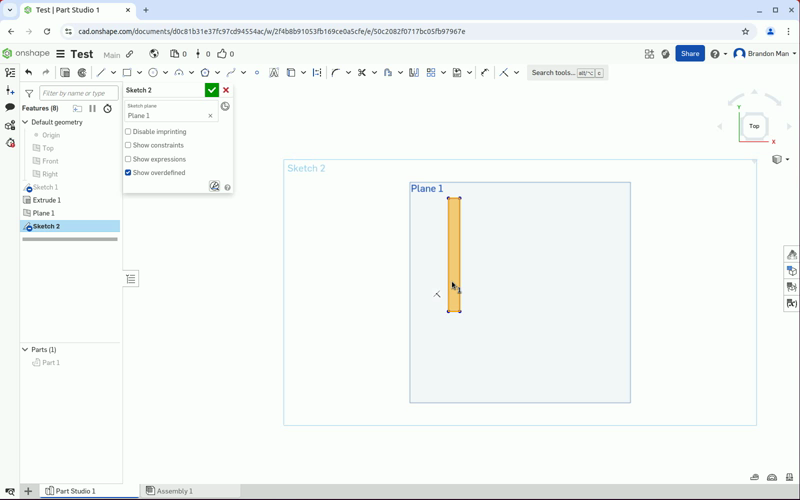
scroll(-6)
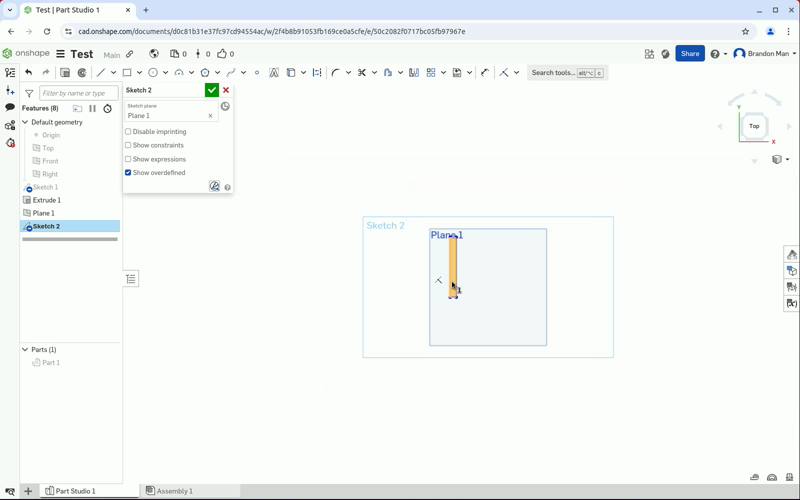
scroll(-6)
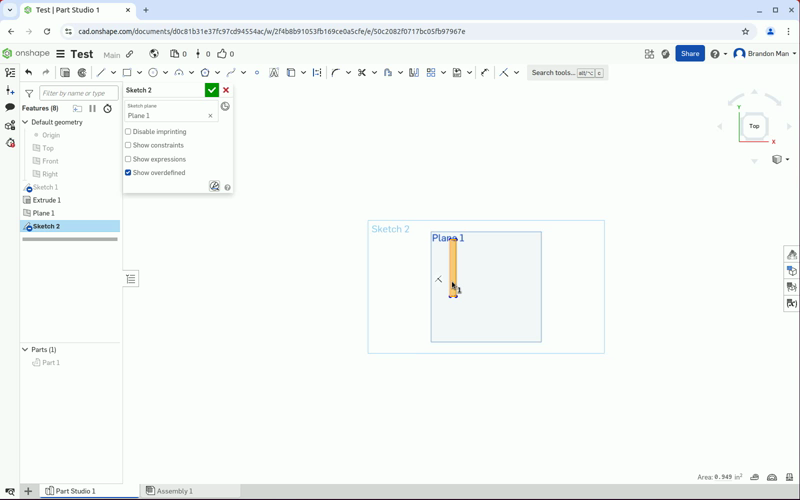
scroll(-6)
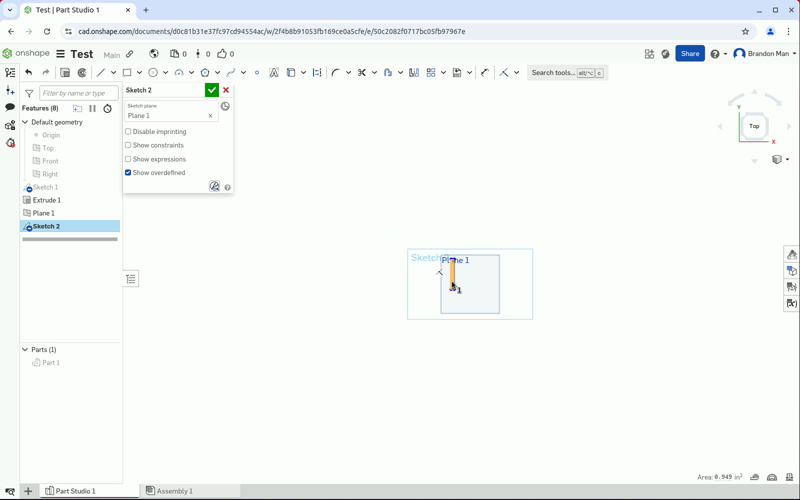
scroll(-6)
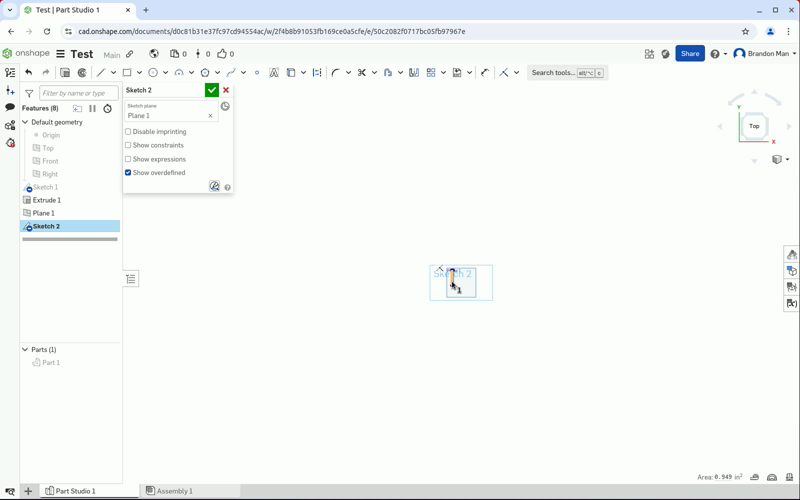
mouse_move(73, 352)
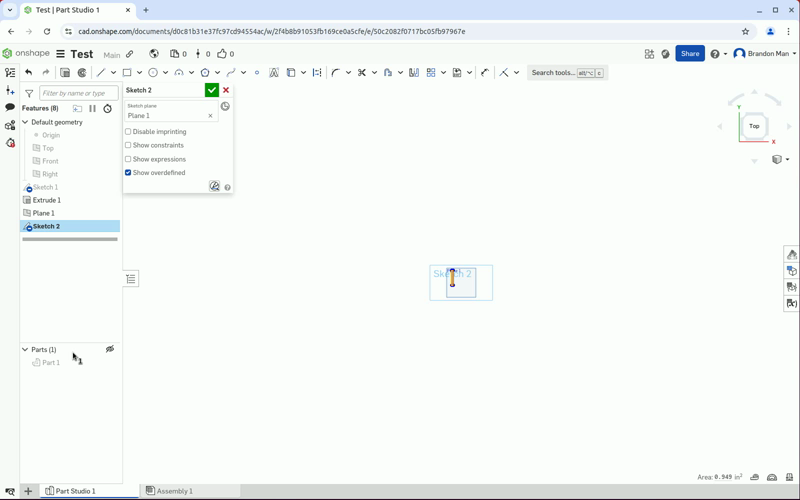
key(shift+y)
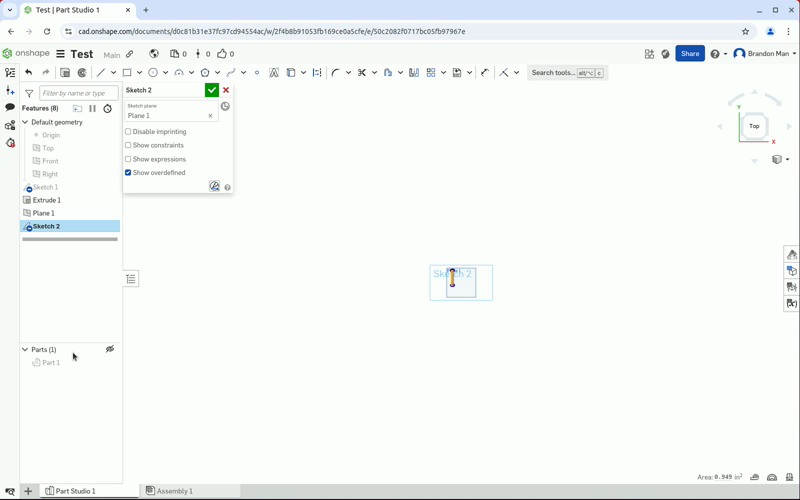
key(shift+e)
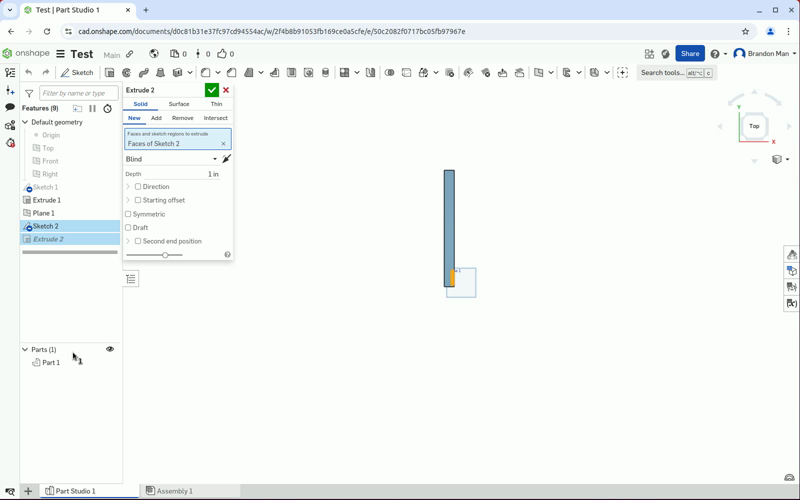
mouse_move(143, 106)
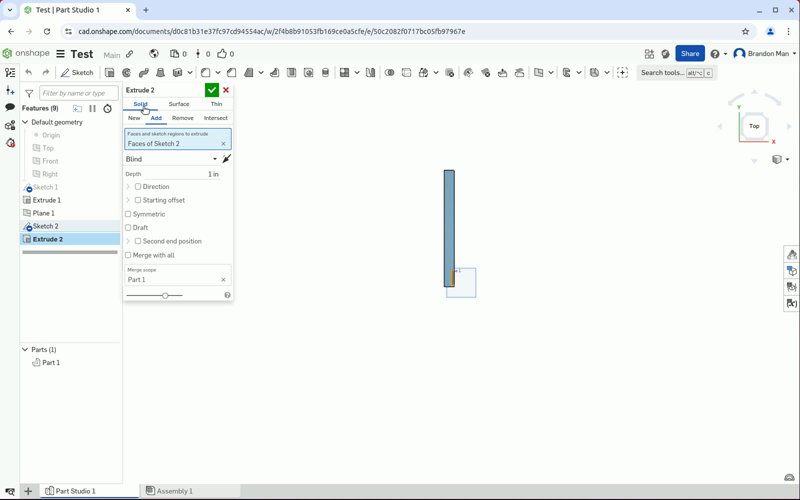
click(143, 106)
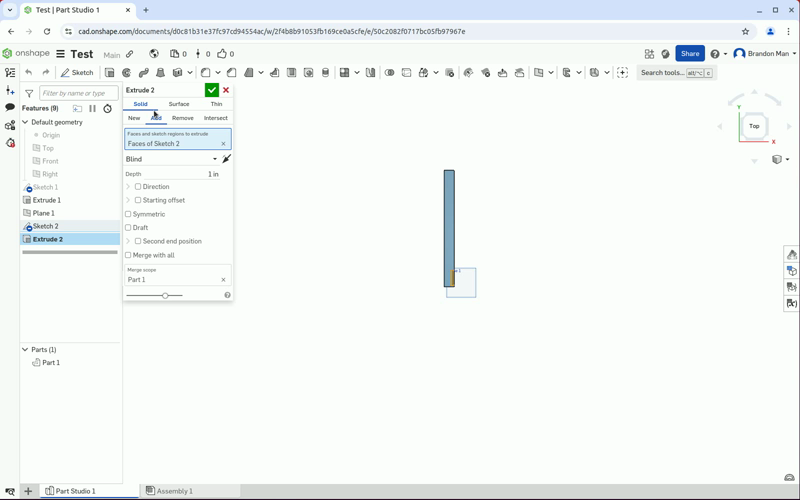
mouse_move(186, 120)
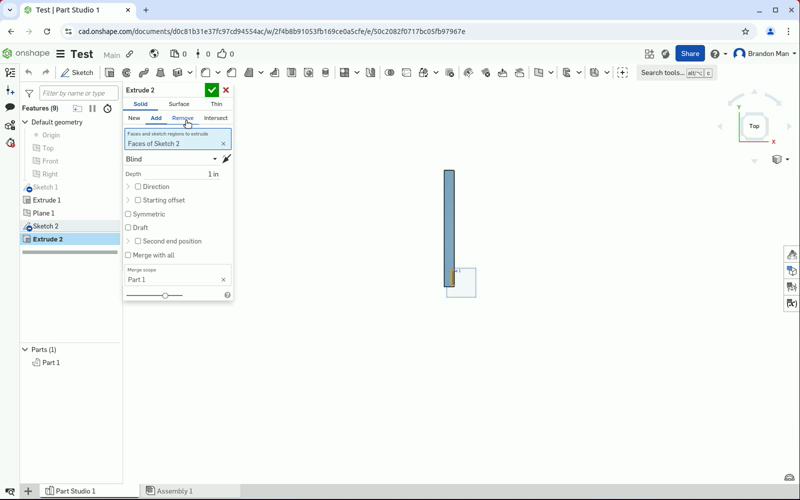
click(186, 120)
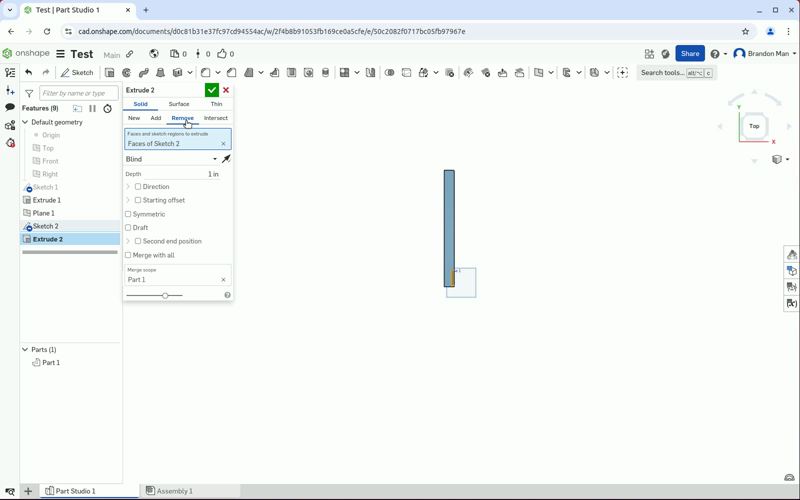
key(tab, 4)
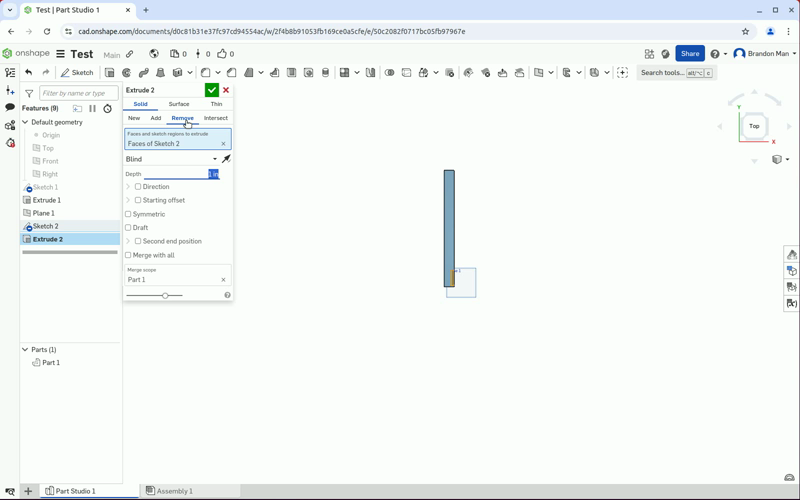
text(1.204)
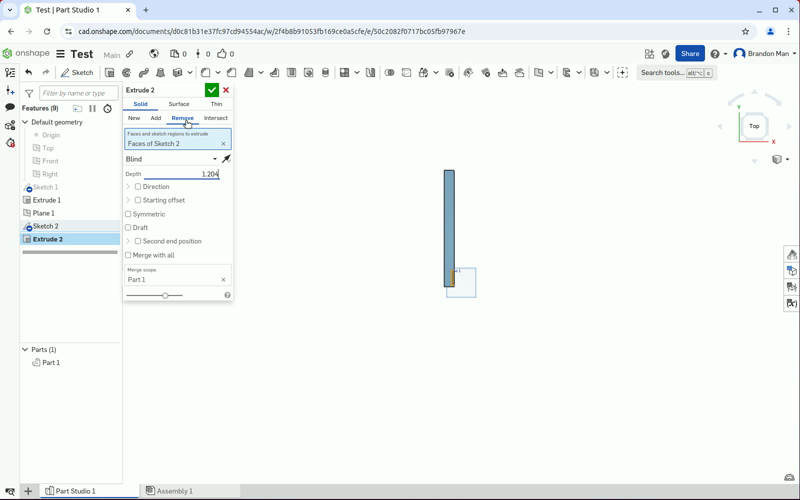
key(tab, 6)
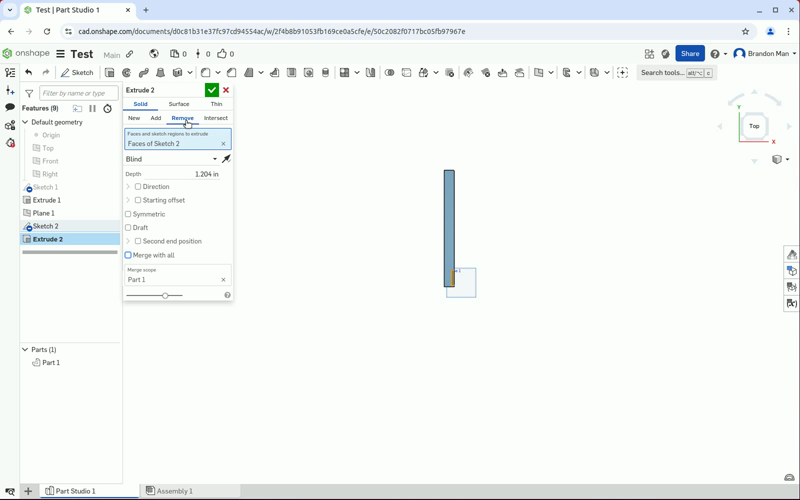
key(space)
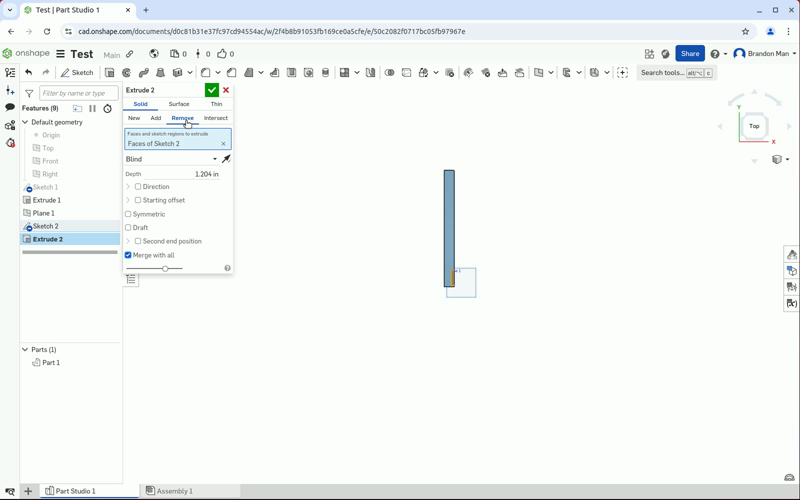
key(enter)
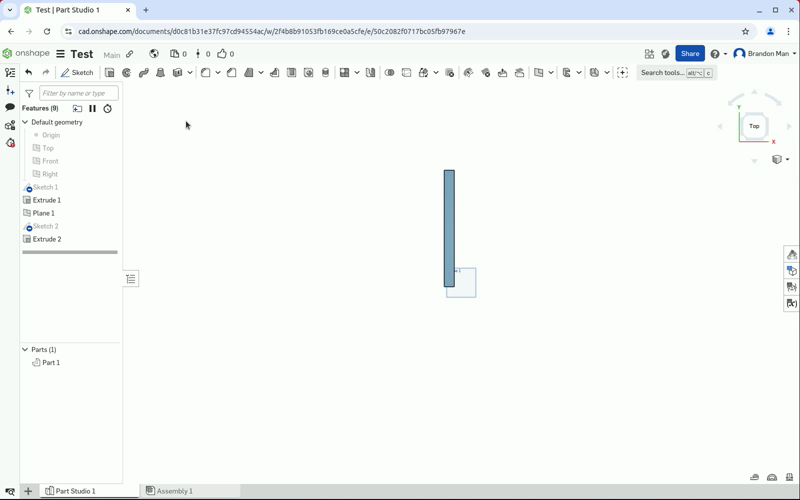
key(shift+h)
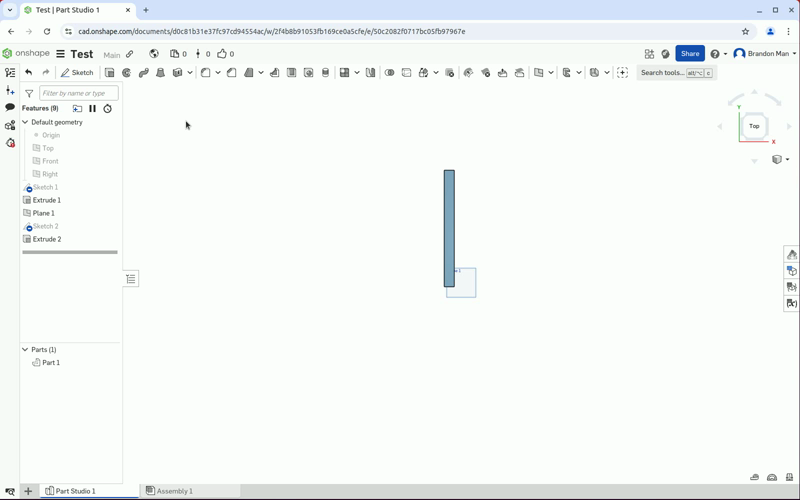
key(shift+h)
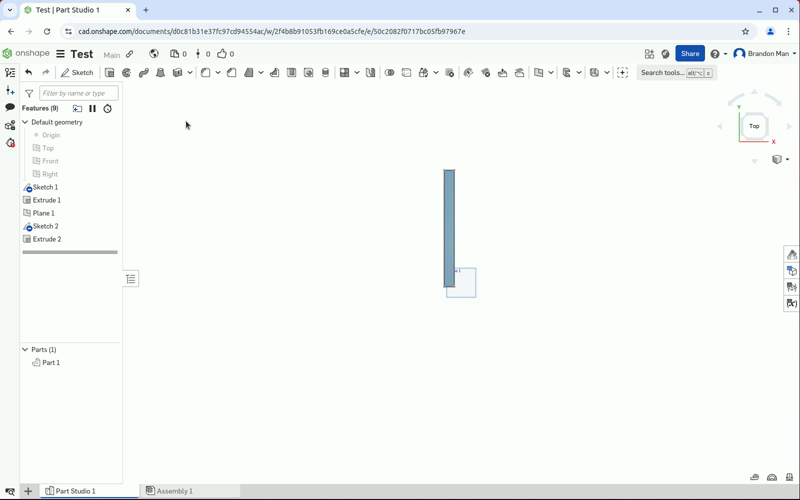
key(shift+7)
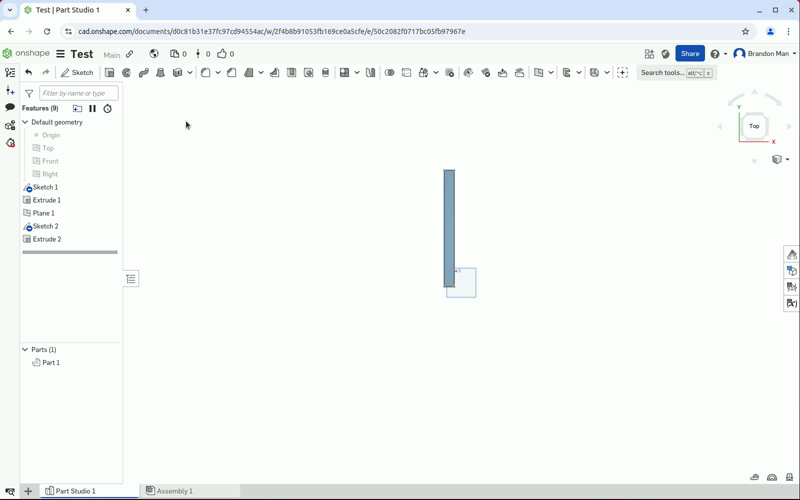
key(up, 3)
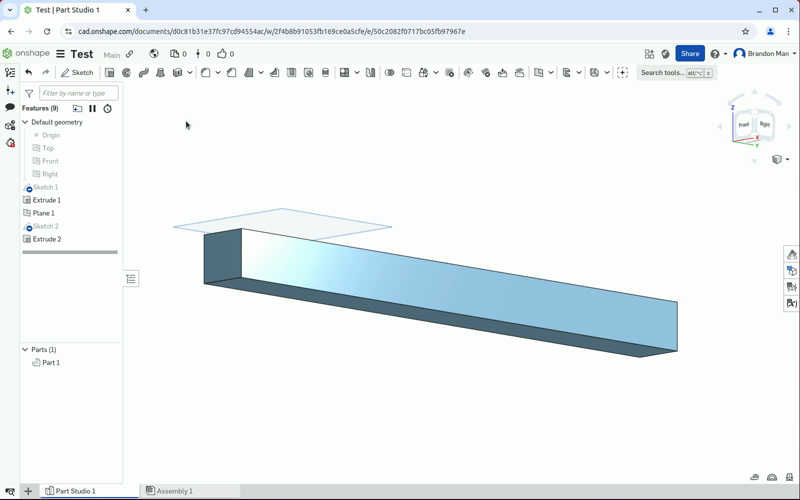
key(left, 3)
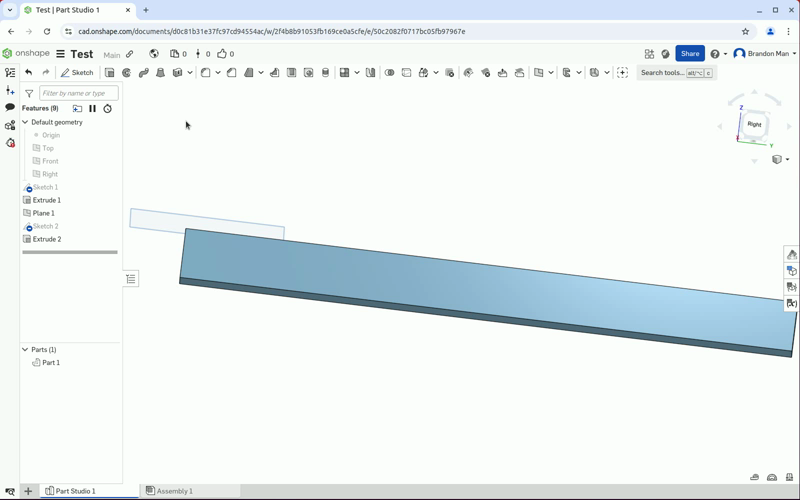
key(right, 3)
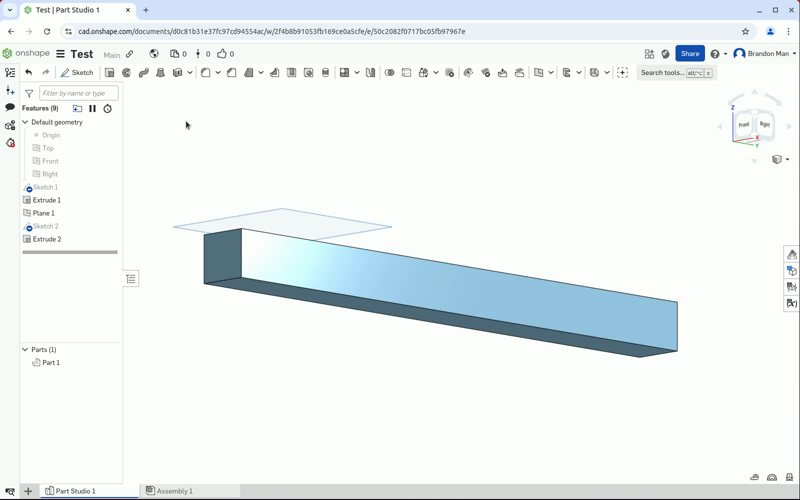
key(down, 3)
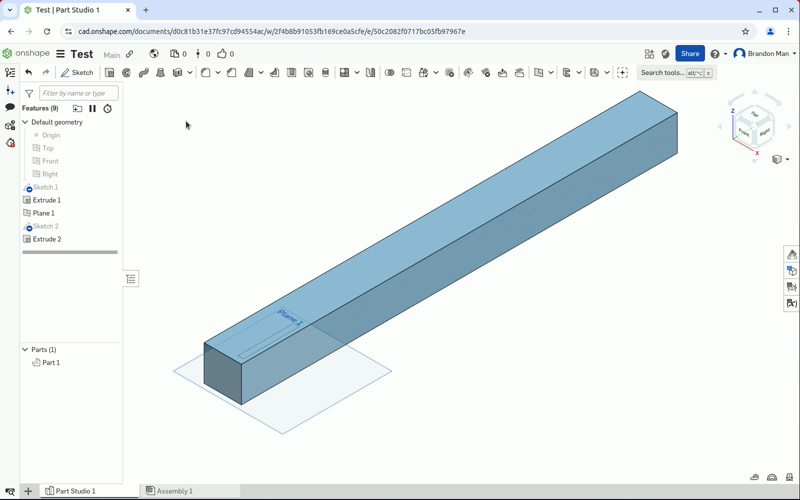
mouse_move(73, 189)
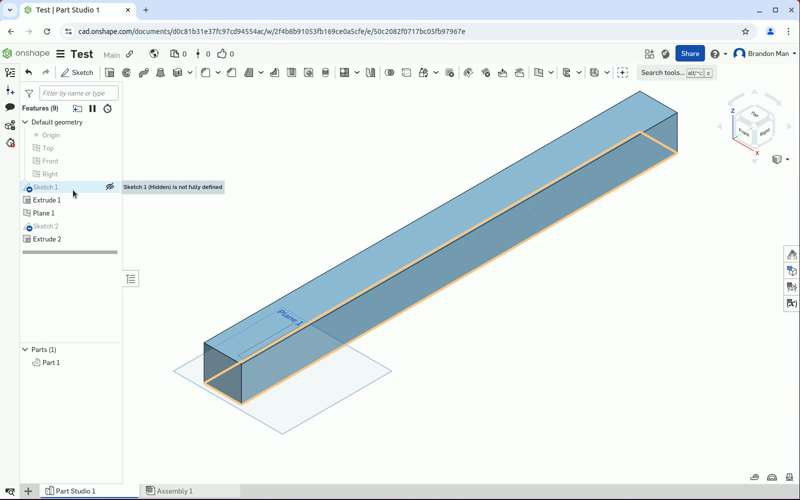
click(73, 189)